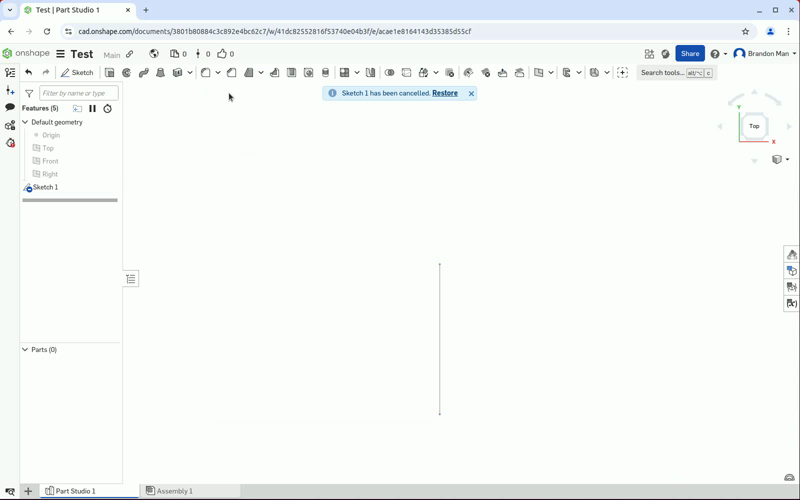
key(shift+h)
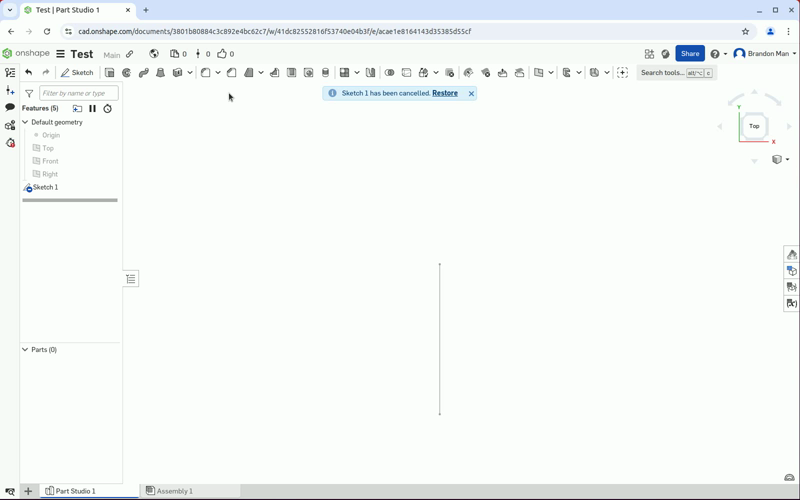
key(shift+s)
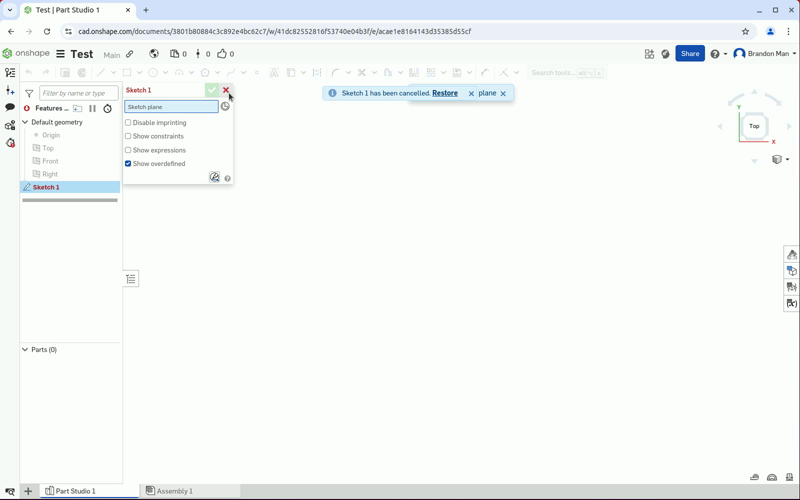
mouse_move(73, 150)
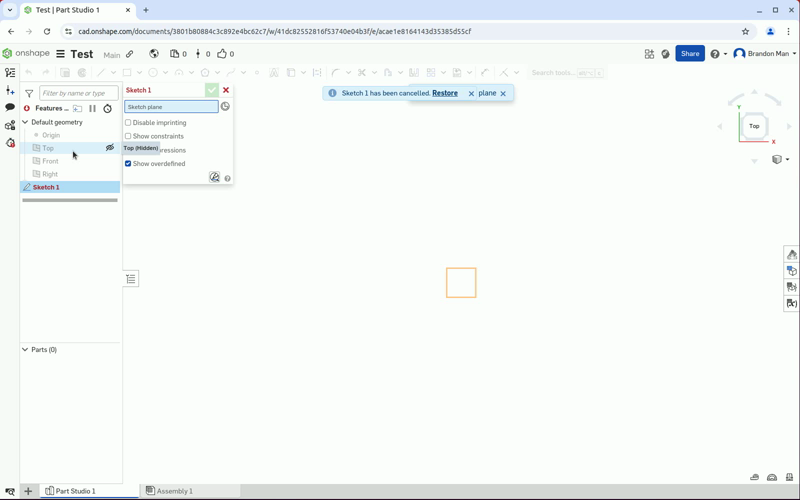
click(73, 150)
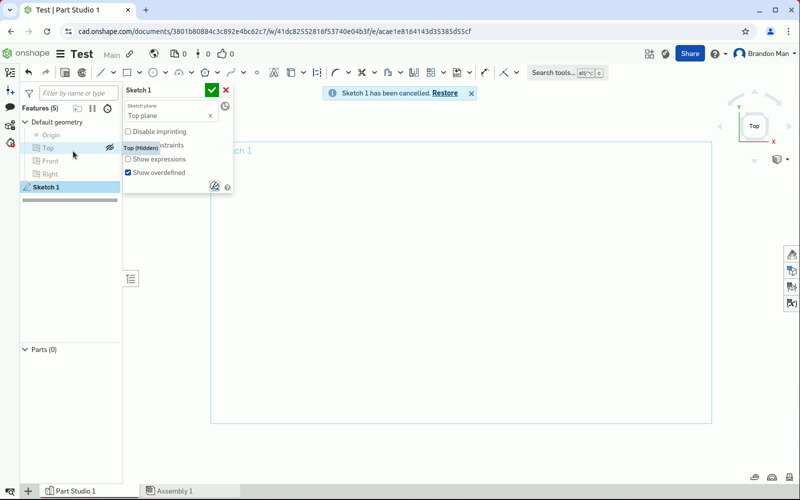
mouse_move(73, 352)
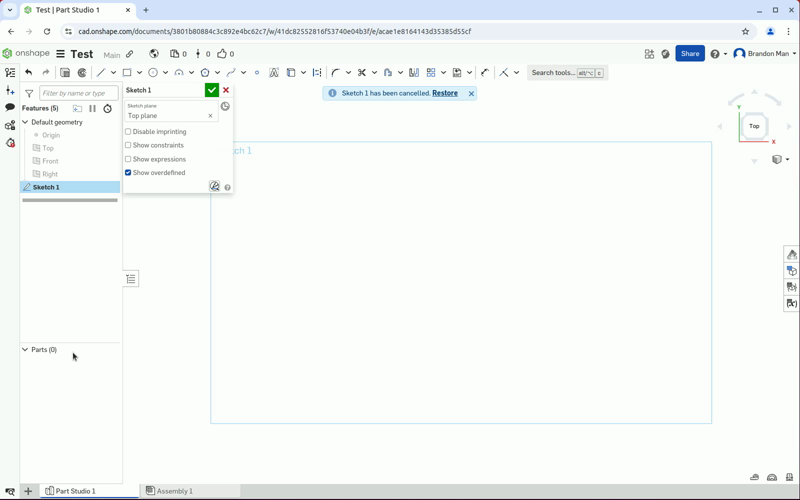
key(y)
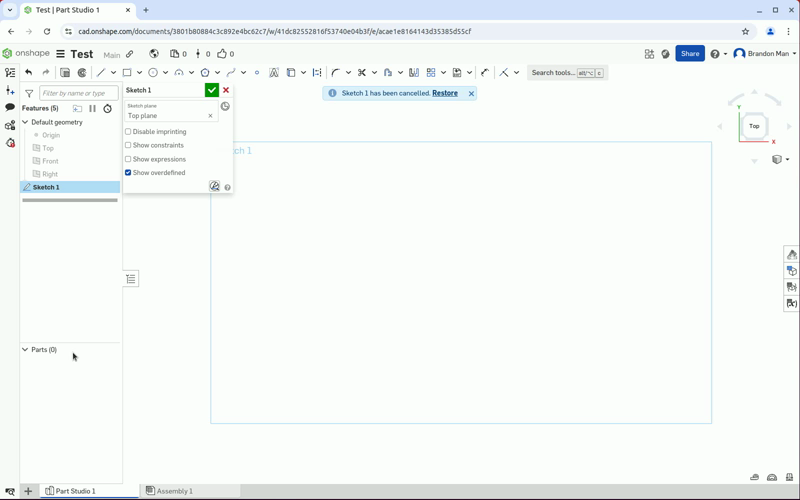
key(l)
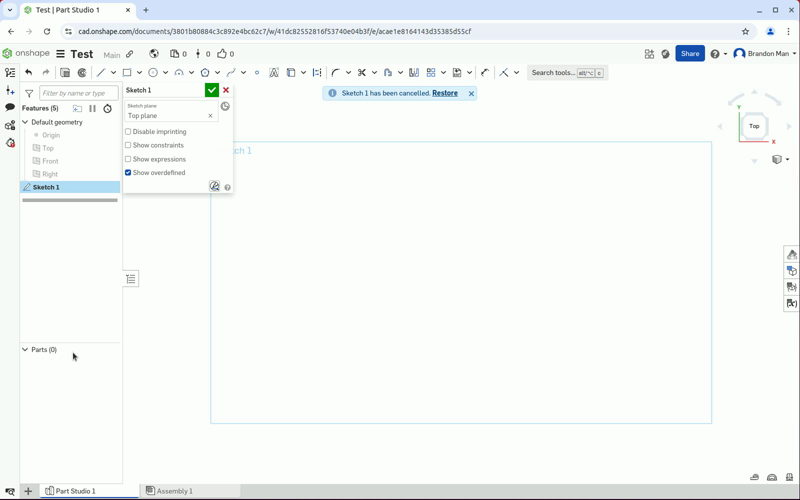
key_down(shift)
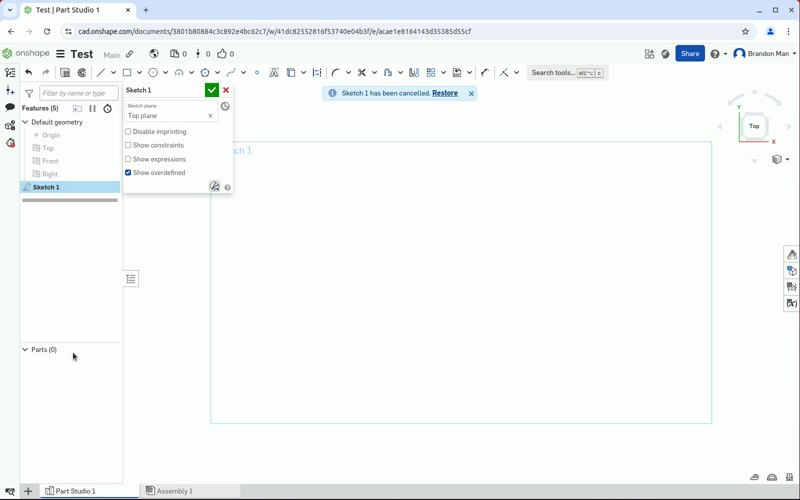
mouse_move(348, 388)
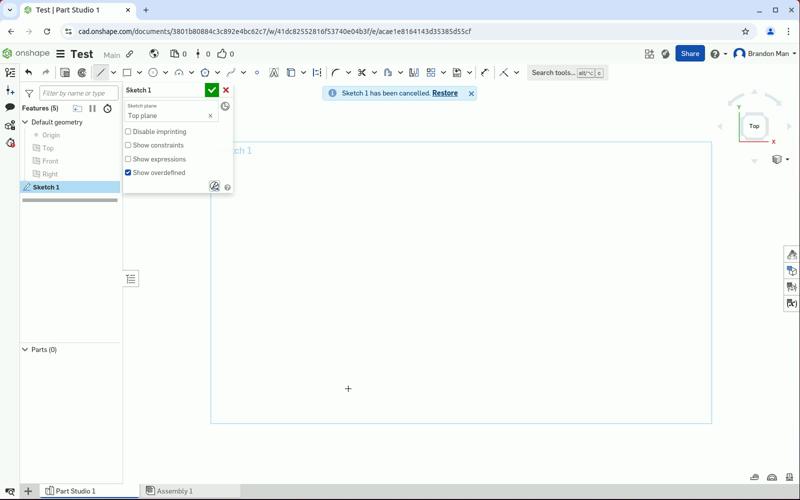
click(348, 388)
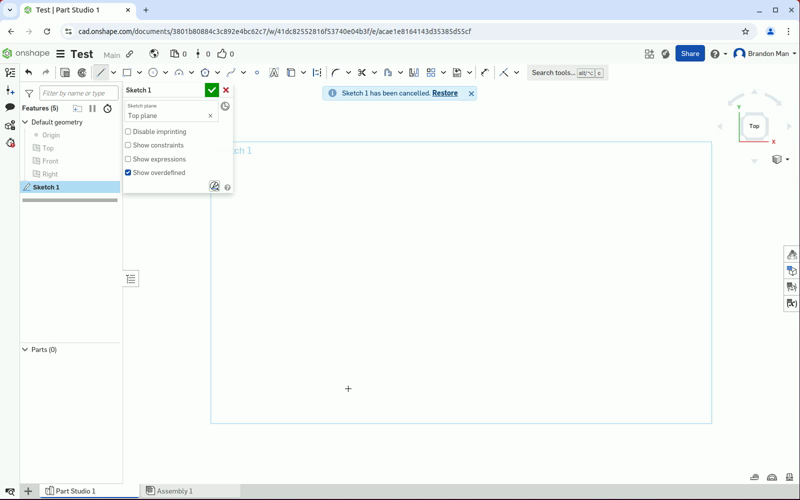
key_up(shift)
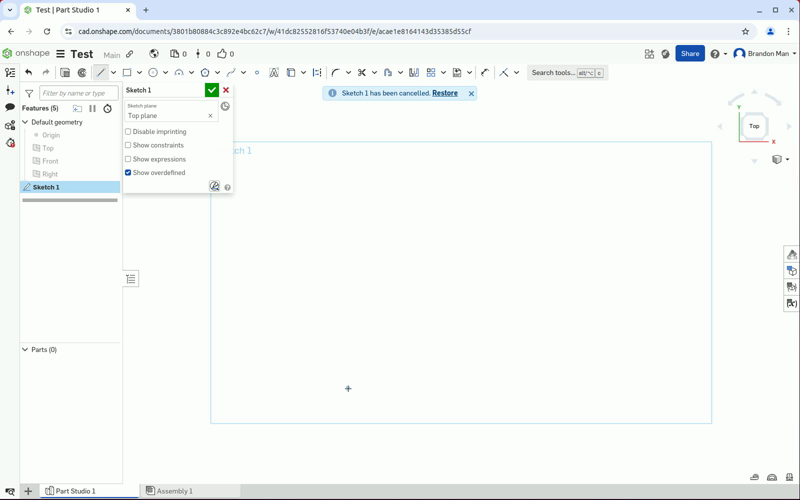
key_down(shift)
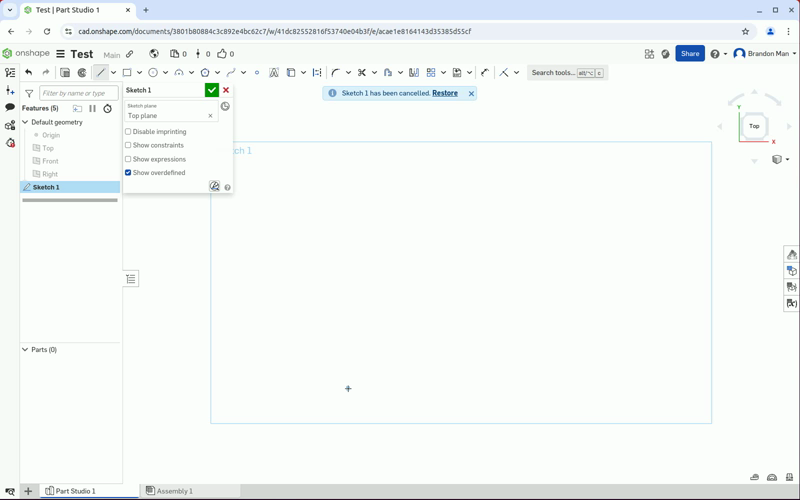
mouse_move(572, 388)
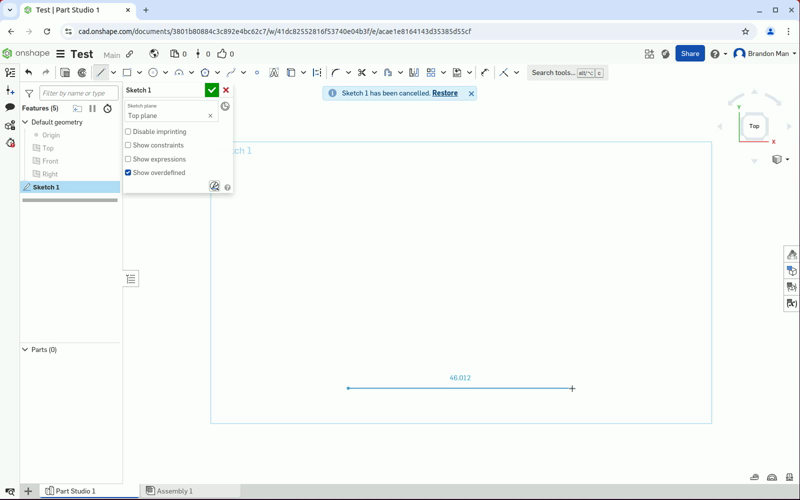
click(572, 388)
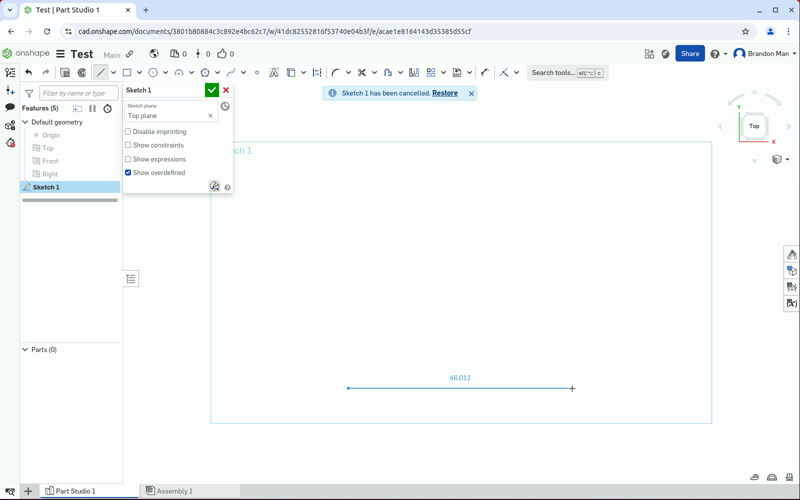
key_up(shift)
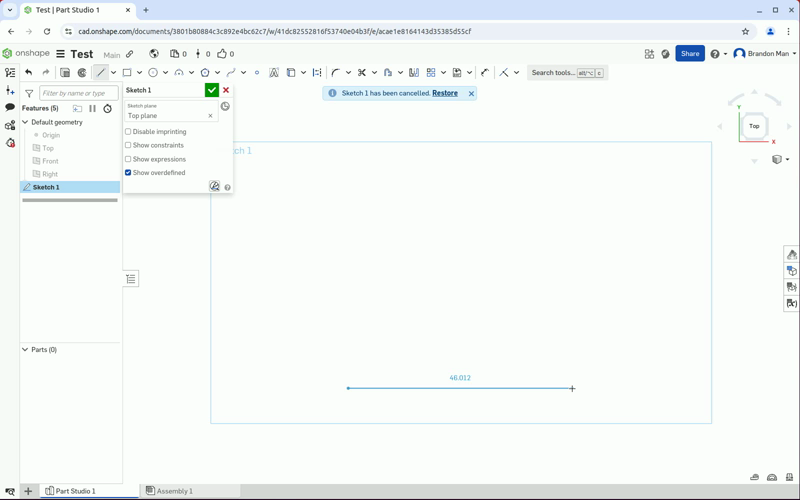
key_down(shift)
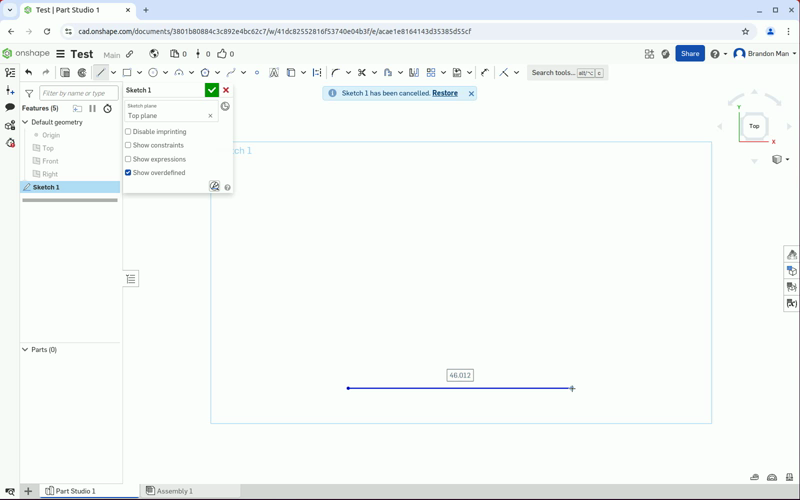
mouse_move(572, 178)
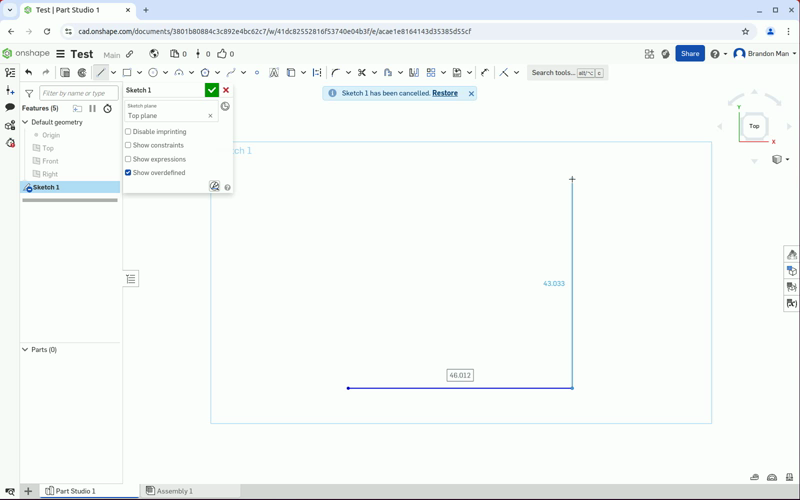
click(572, 178)
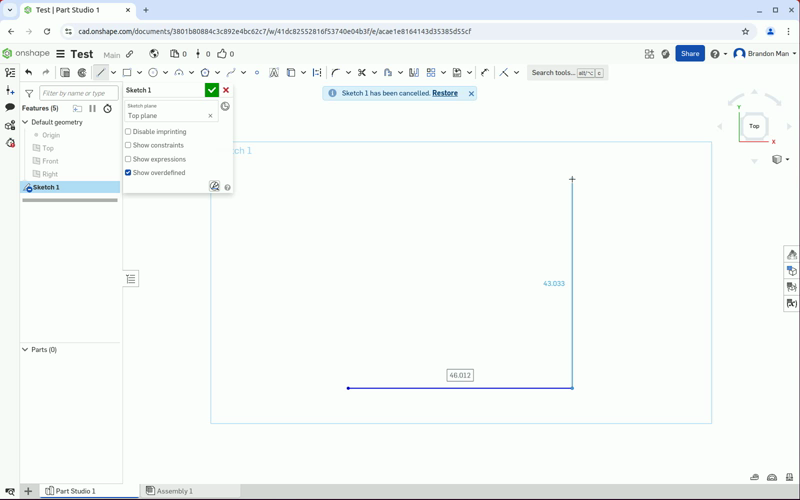
key_up(shift)
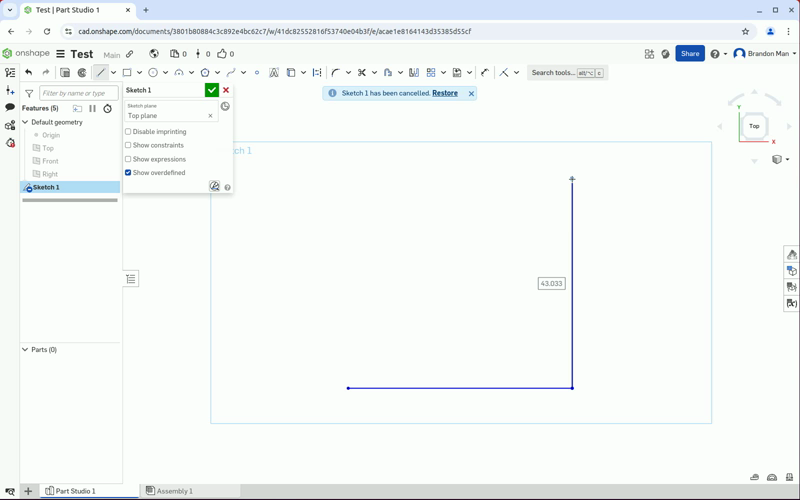
key_down(shift)
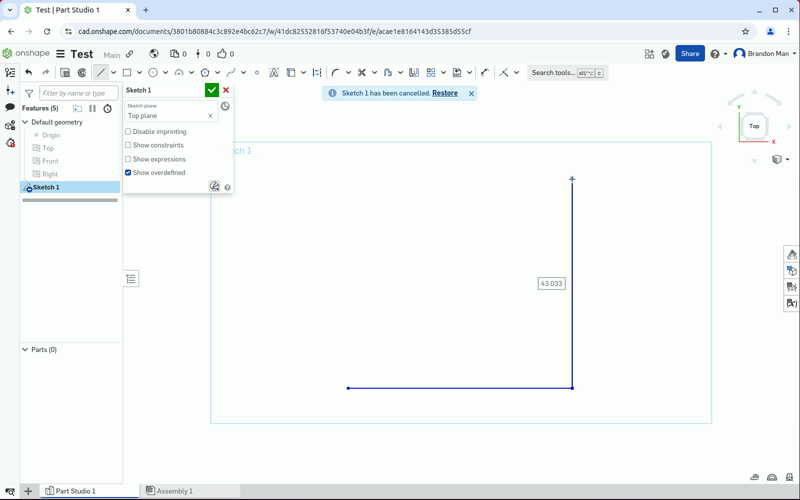
mouse_move(348, 178)
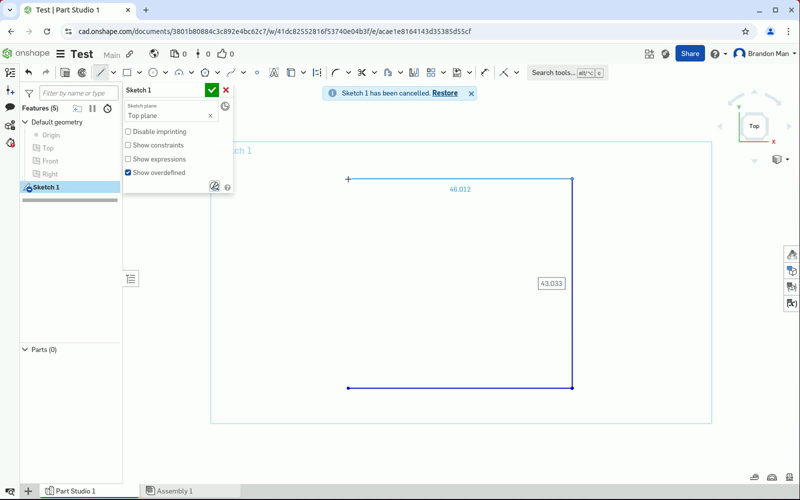
click(348, 178)
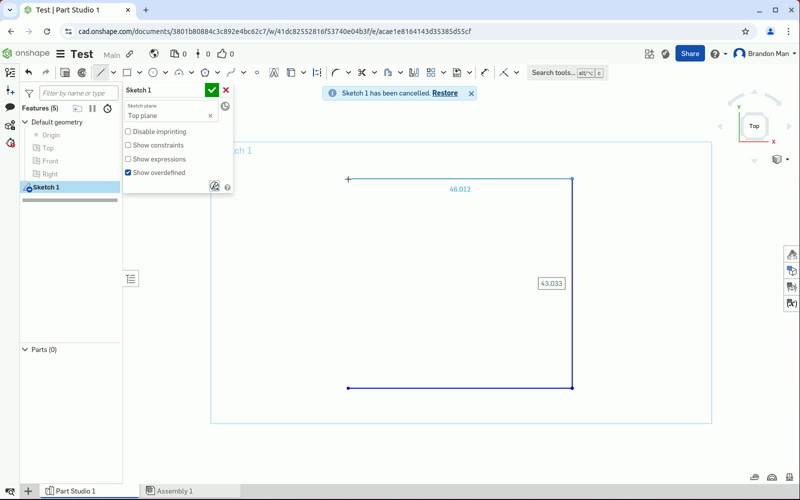
key_up(shift)
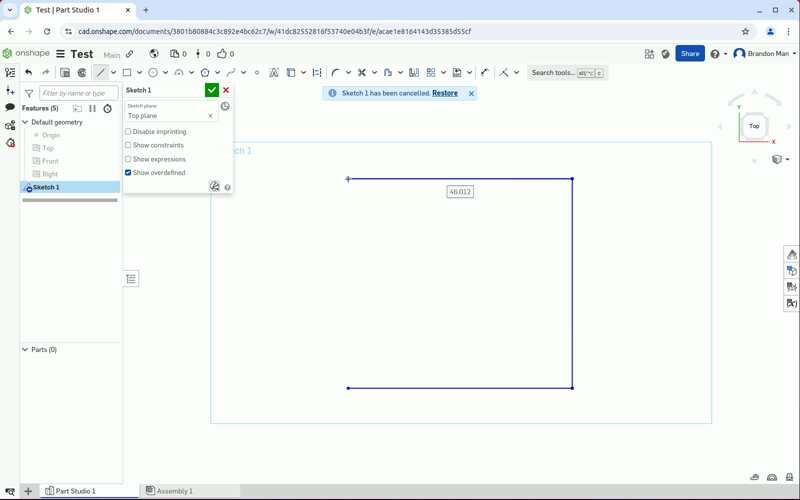
key_down(shift)
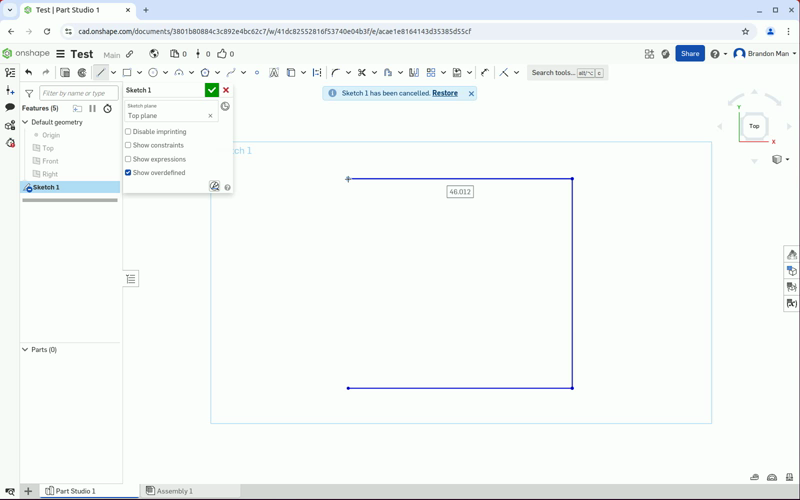
mouse_move(348, 388)
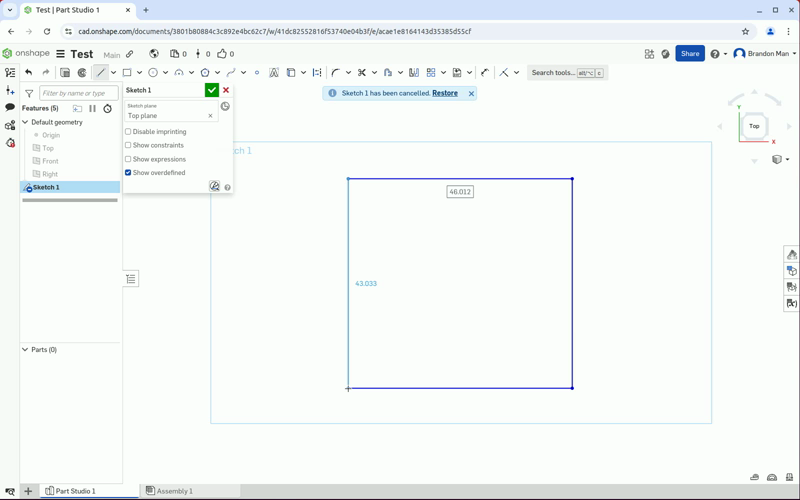
key_up(shift)
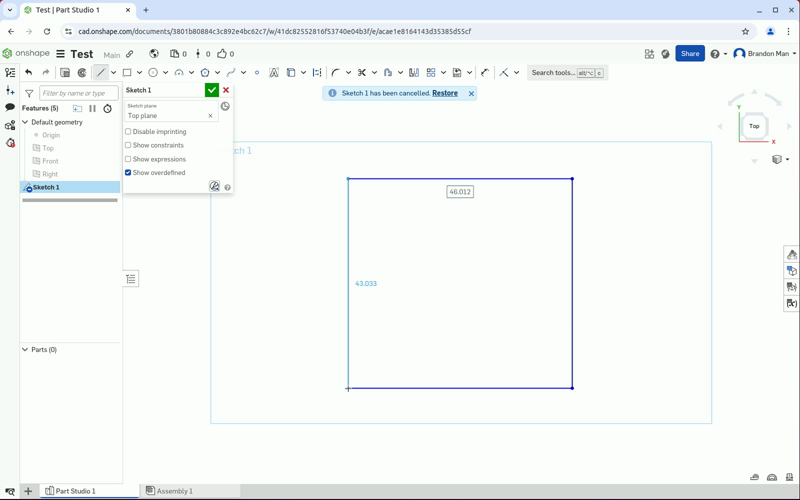
click(348, 388)
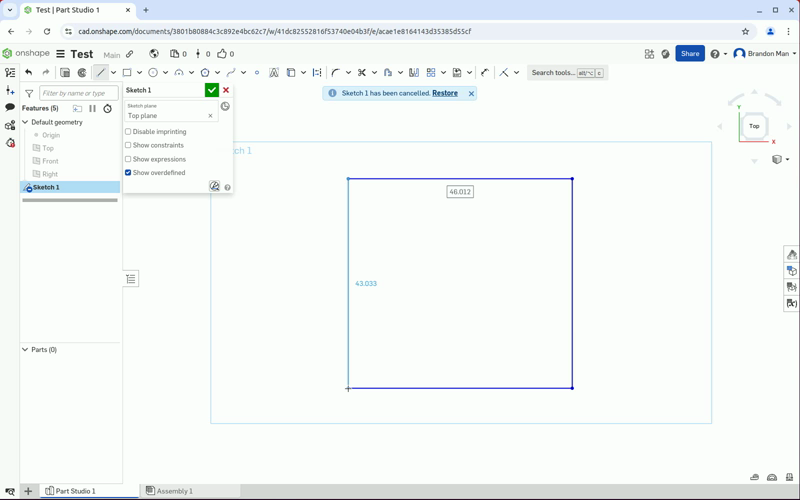
key(esc)
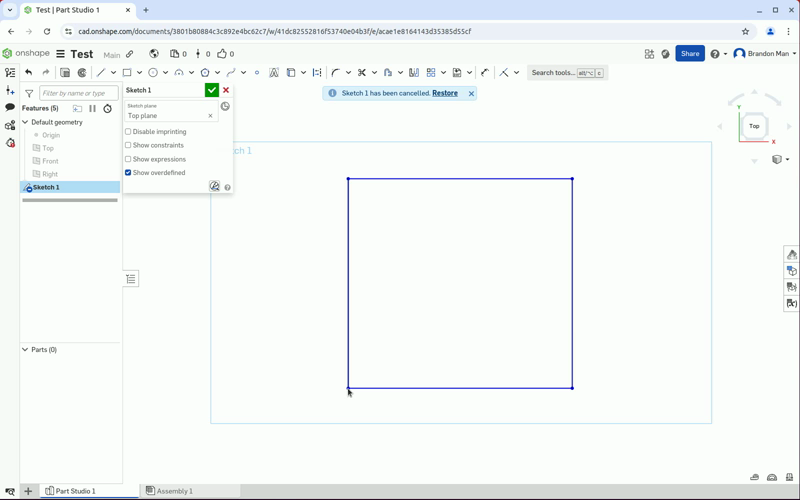
mouse_move(472, 310)
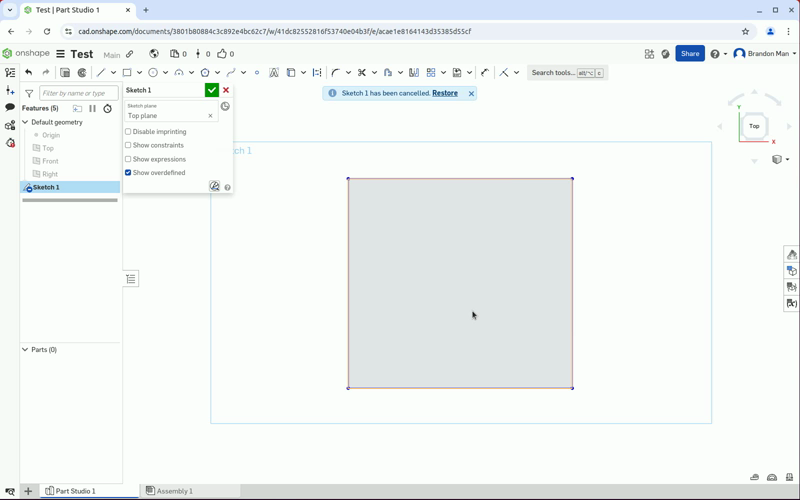
click(472, 310)
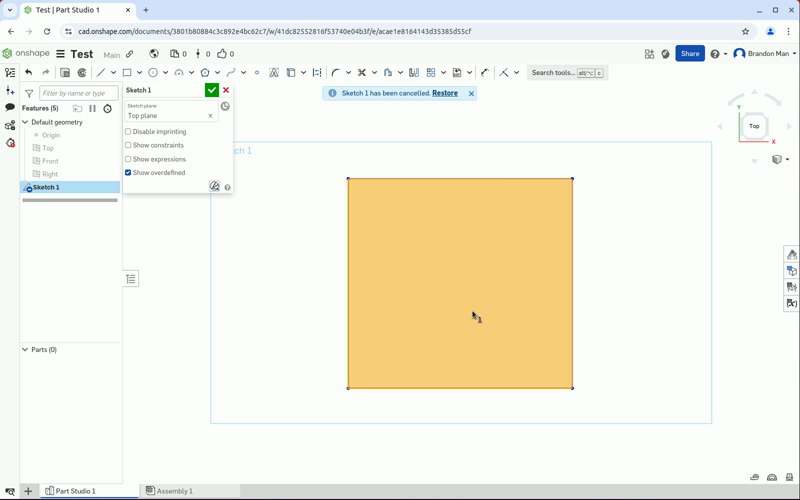
mouse_move(73, 352)
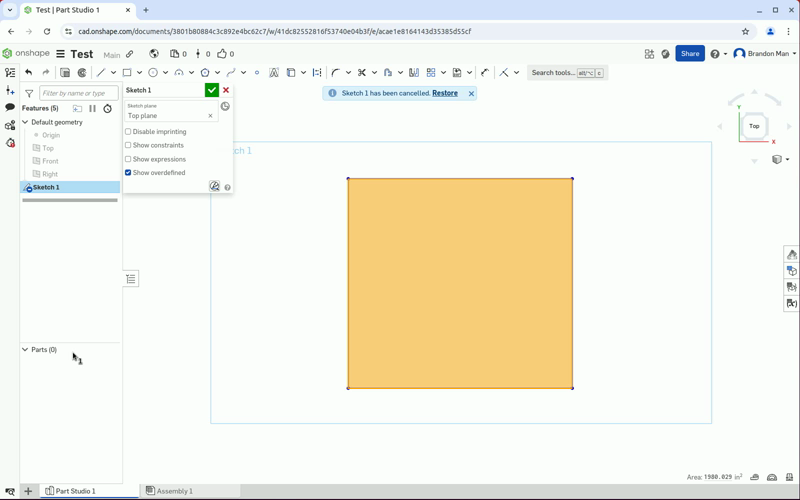
key(shift+y)
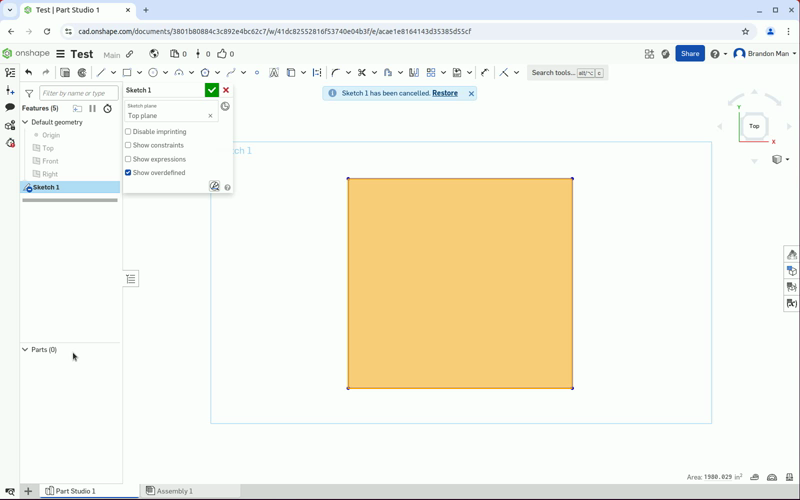
key(shift+e)
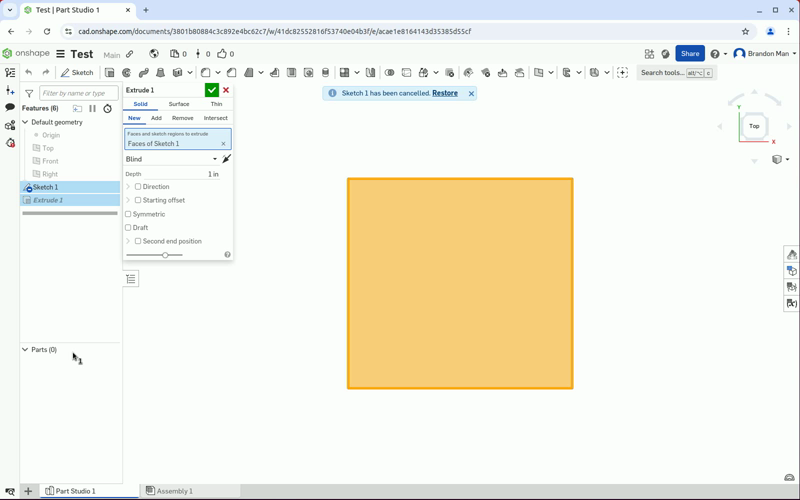
mouse_move(143, 106)
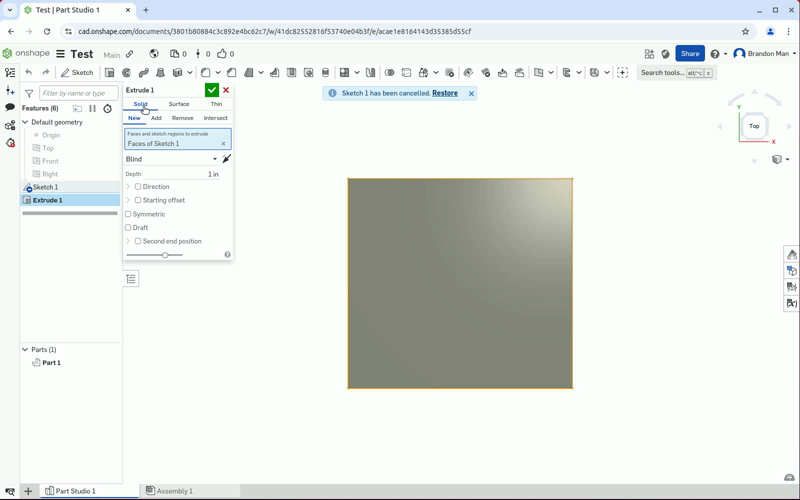
click(143, 106)
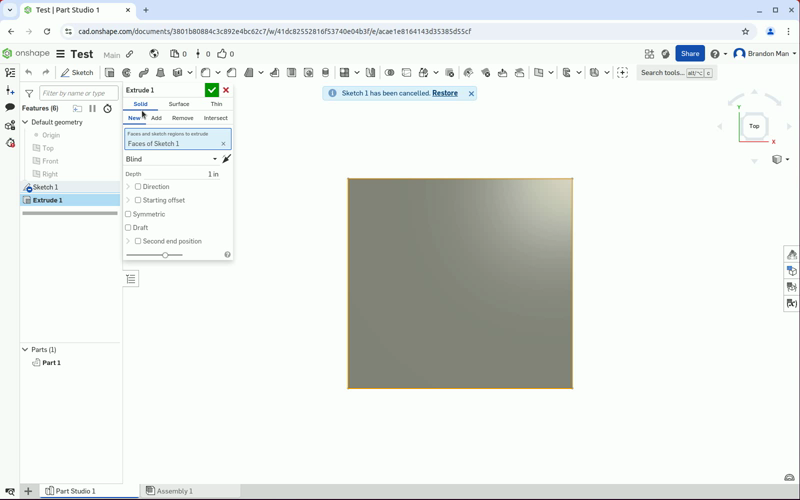
mouse_move(137, 120)
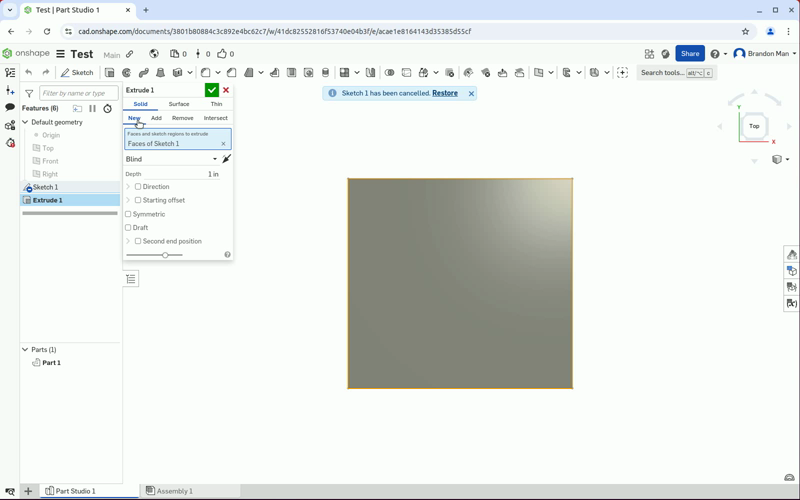
click(137, 120)
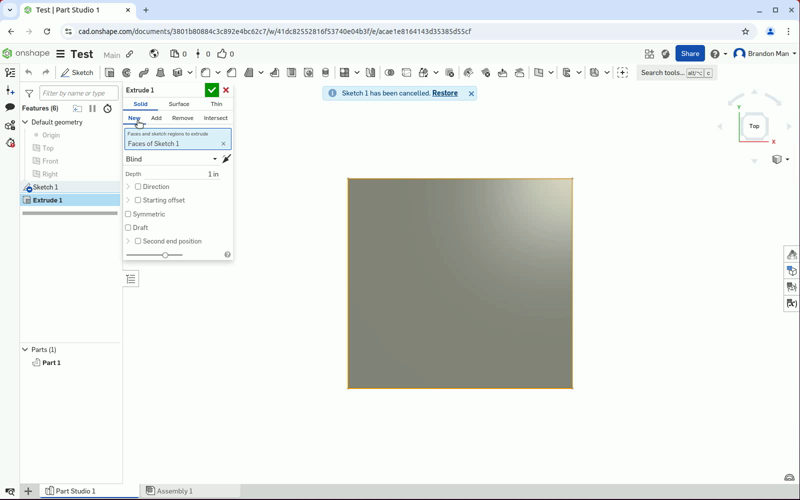
key(tab, 4)
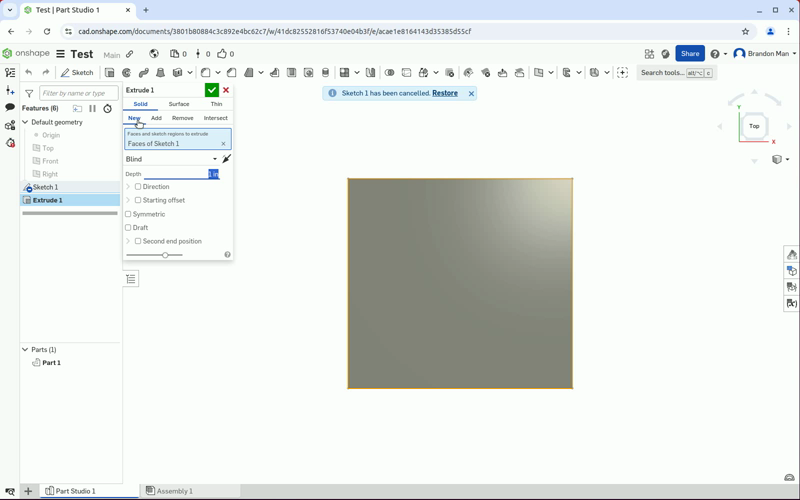
text(2.648)
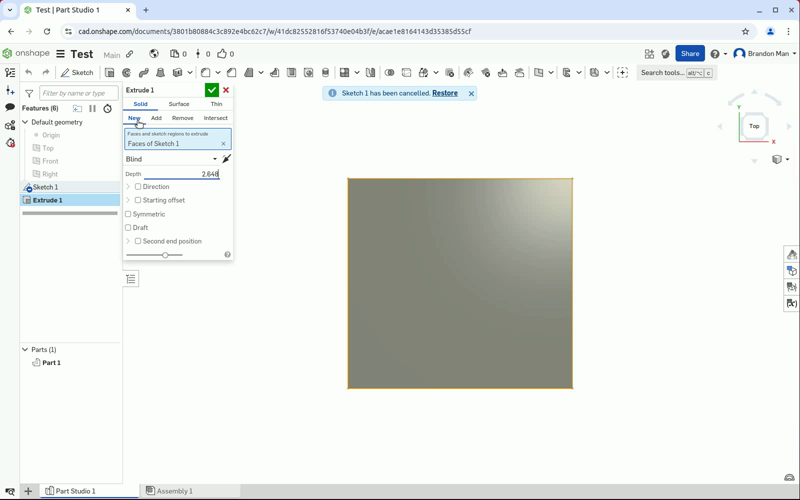
key(enter)
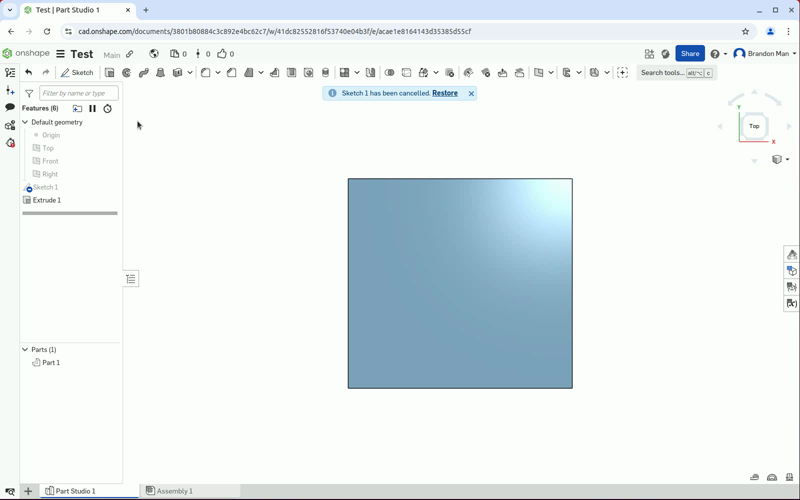
key(shift+h)
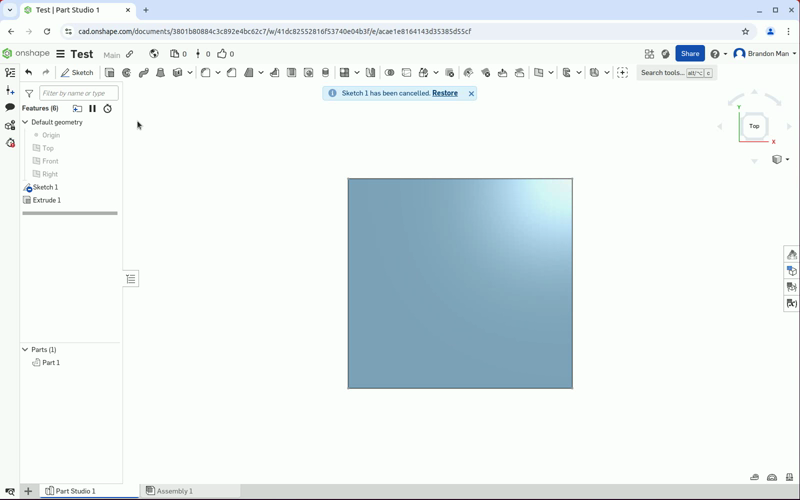
key(shift+h)
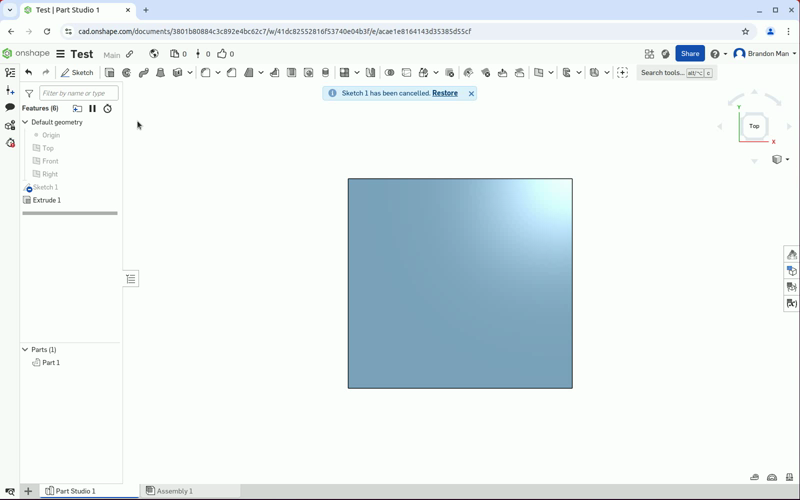
mouse_move(73, 189)
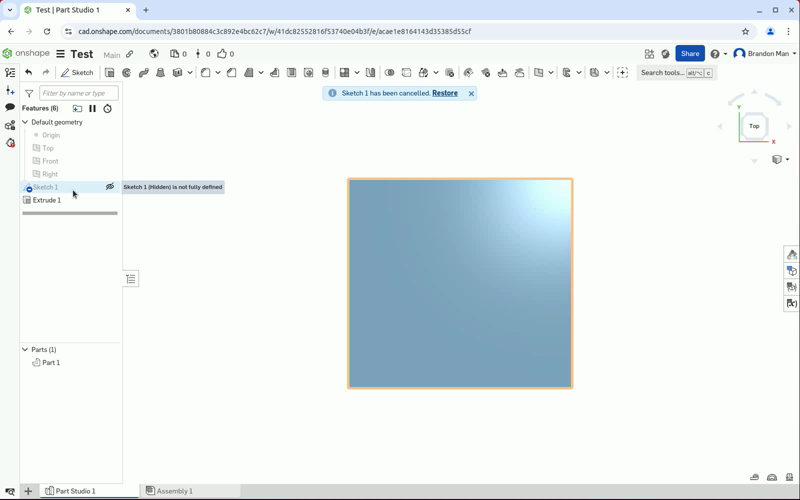
click(73, 189)
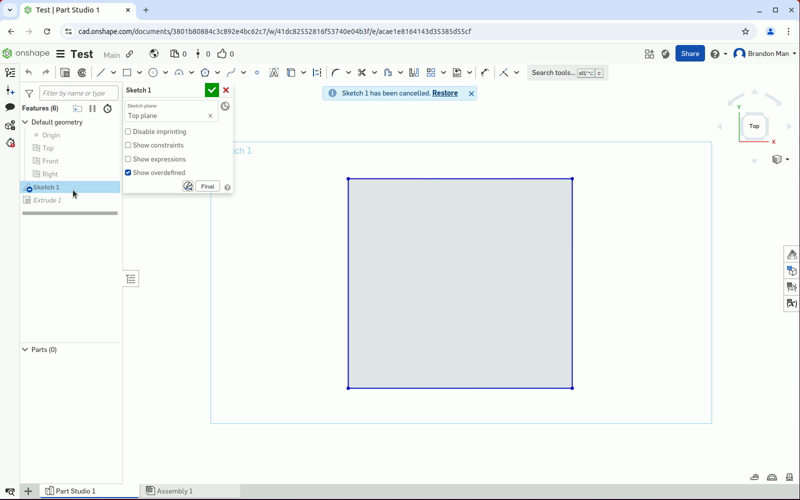
mouse_move(229, 92)
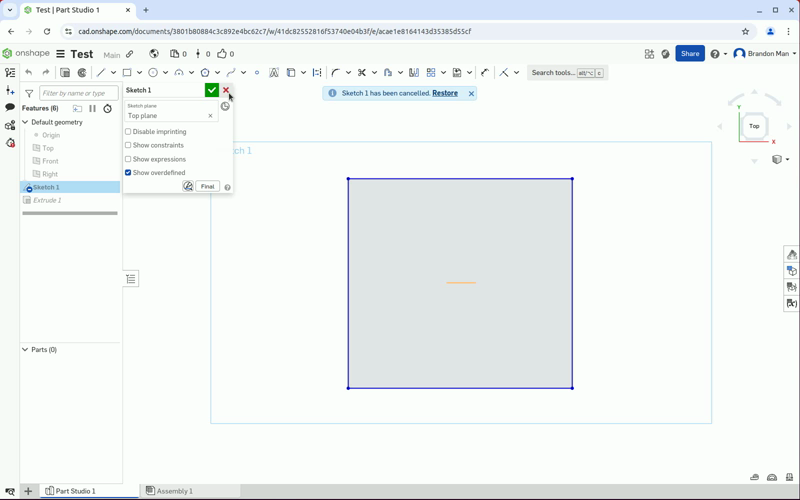
click(229, 92)
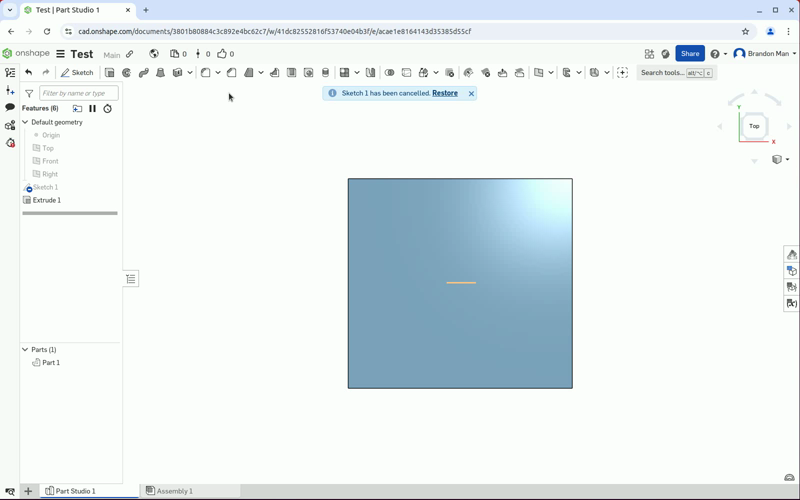
mouse_move(541, 75)
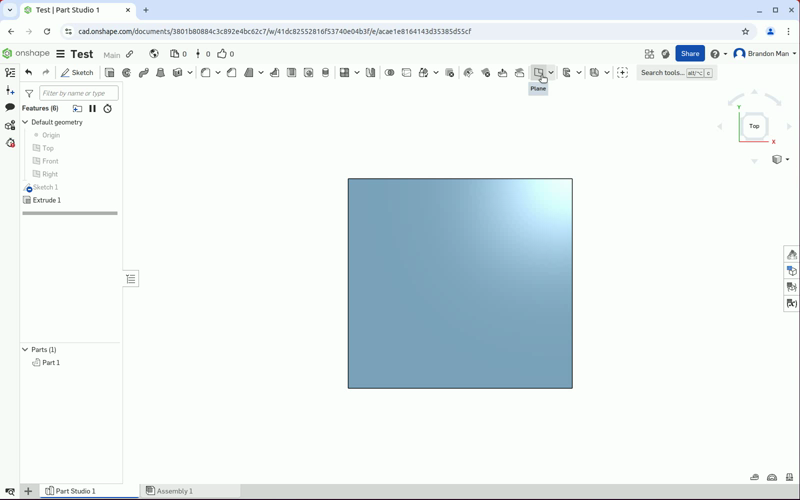
click(541, 75)
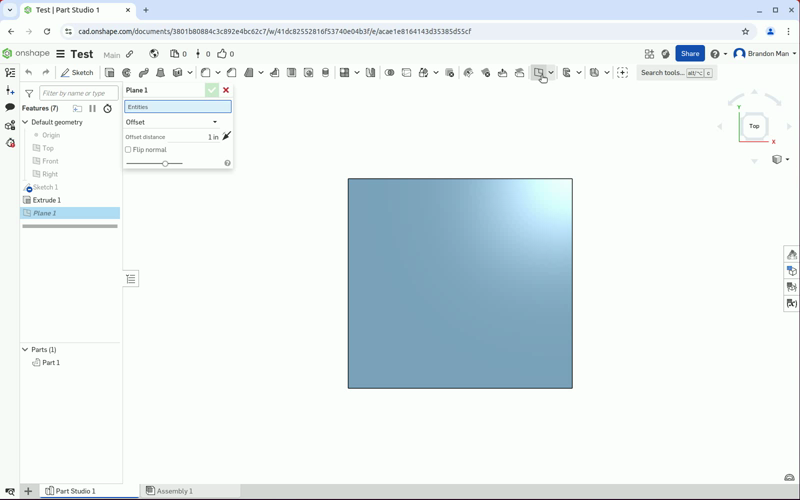
mouse_move(73, 150)
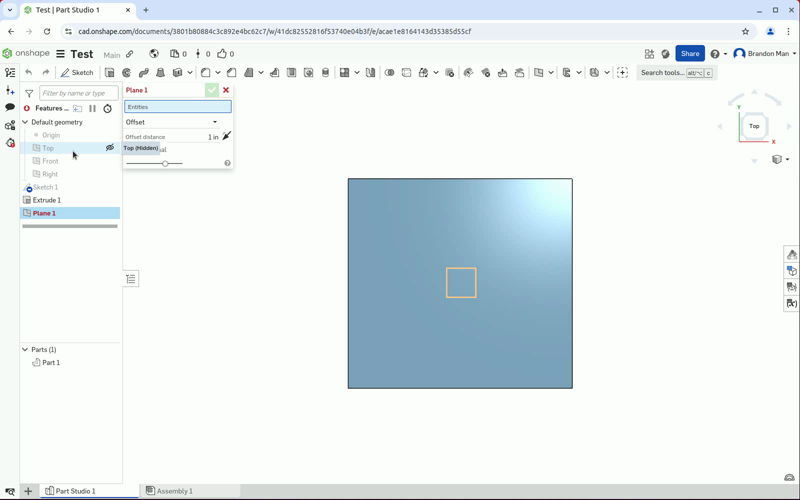
click(73, 150)
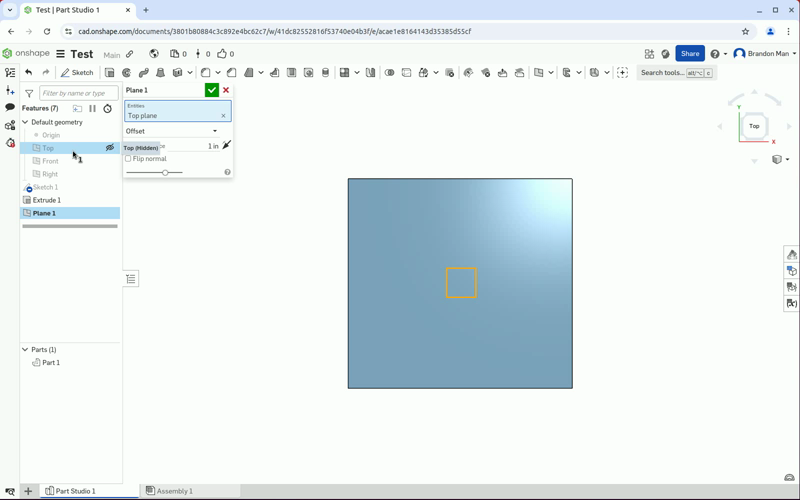
key(tab, 2)
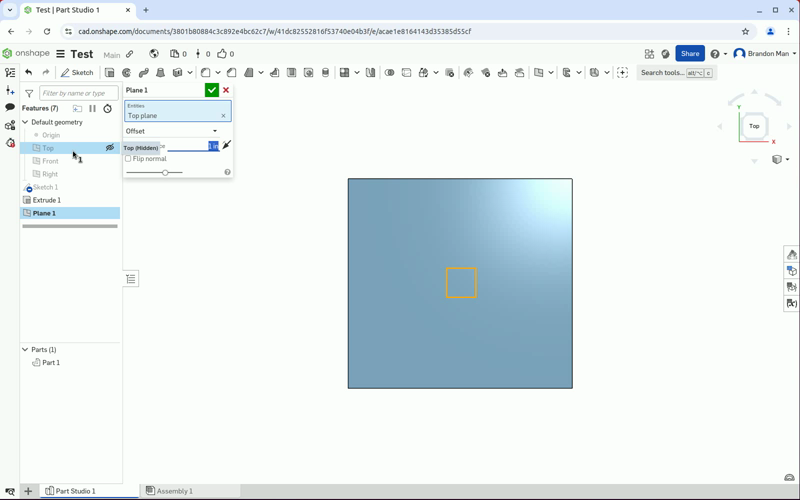
text(2.65)
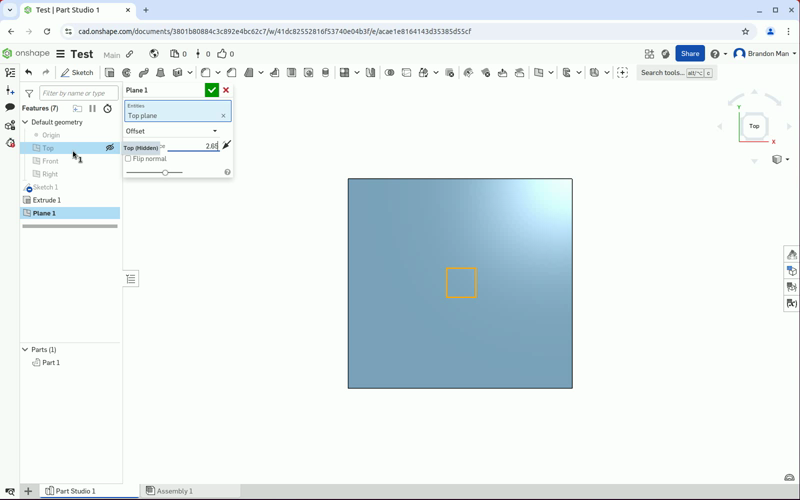
key(enter, 2)
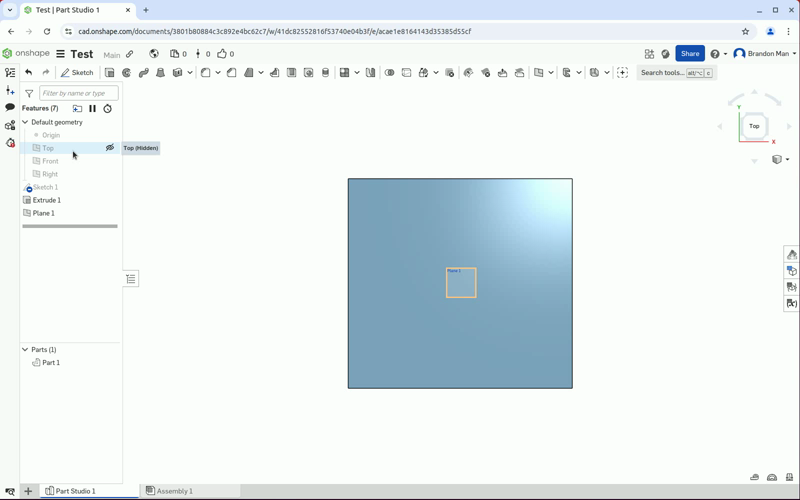
key(shift+s)
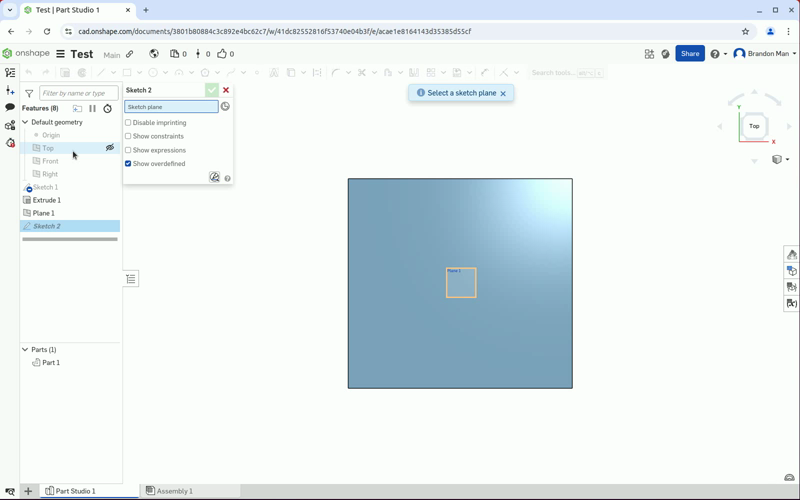
mouse_move(73, 215)
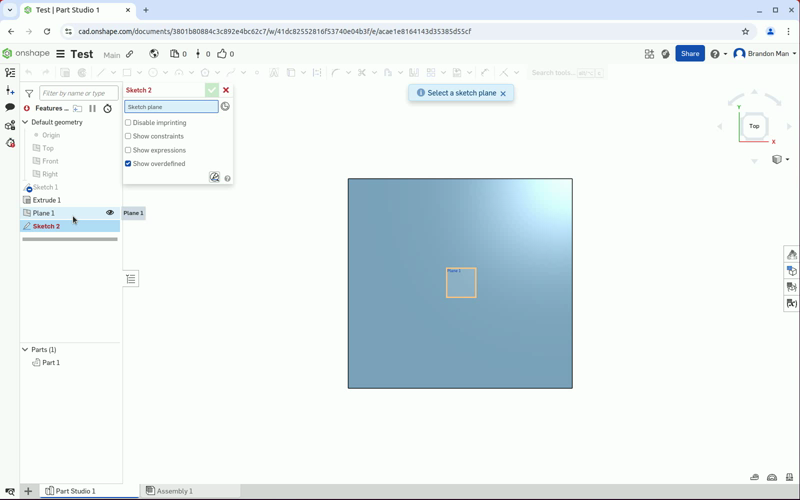
click(73, 215)
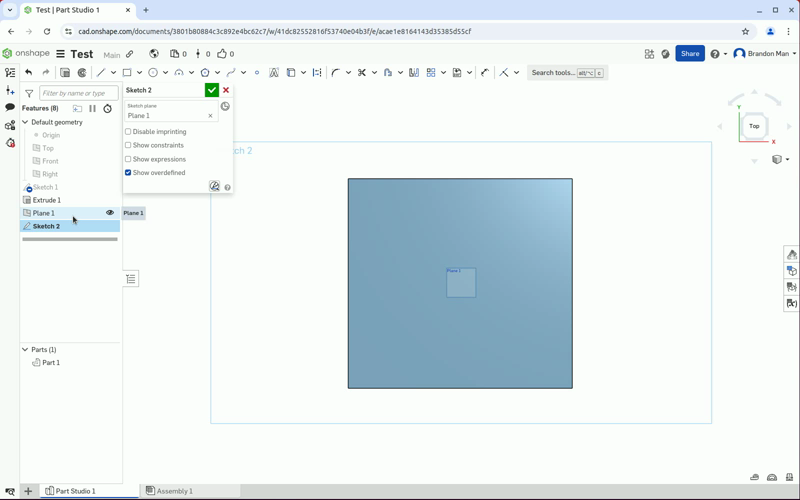
mouse_move(73, 352)
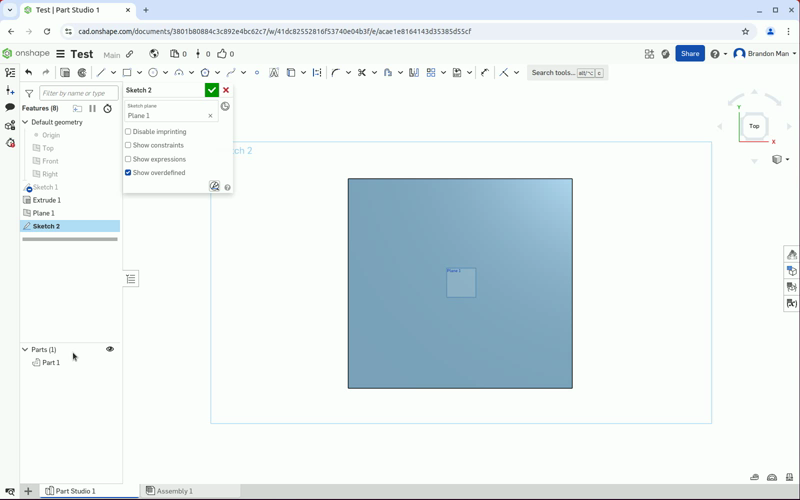
key(y)
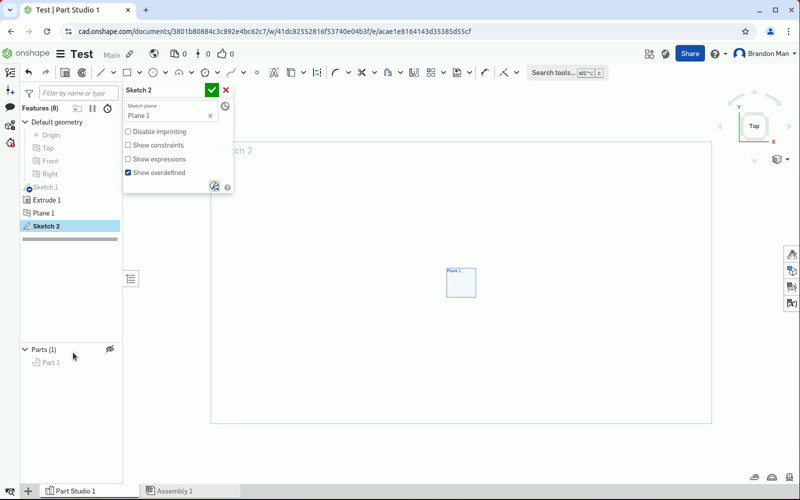
key(l)
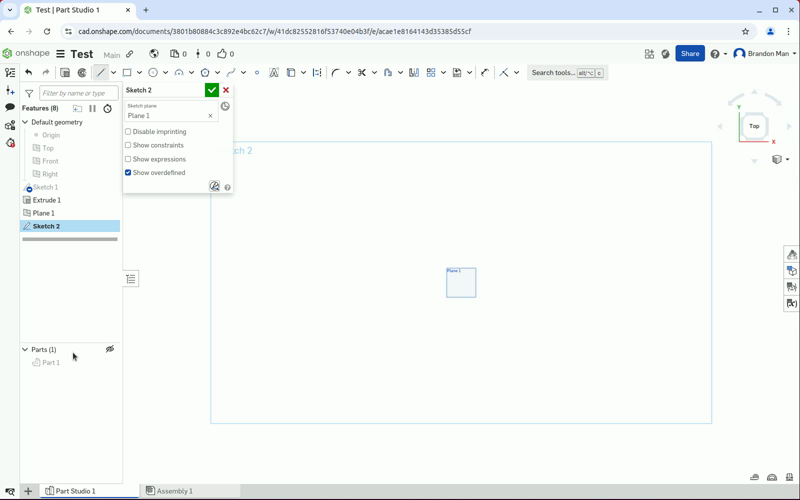
key_down(shift)
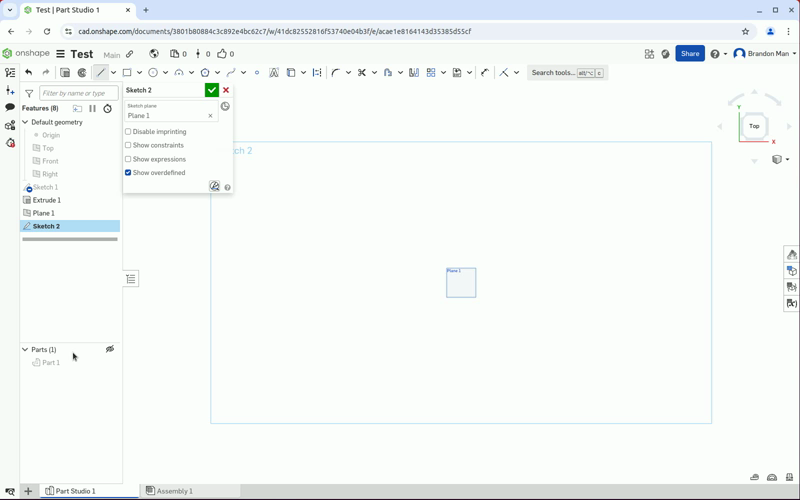
mouse_move(356, 378)
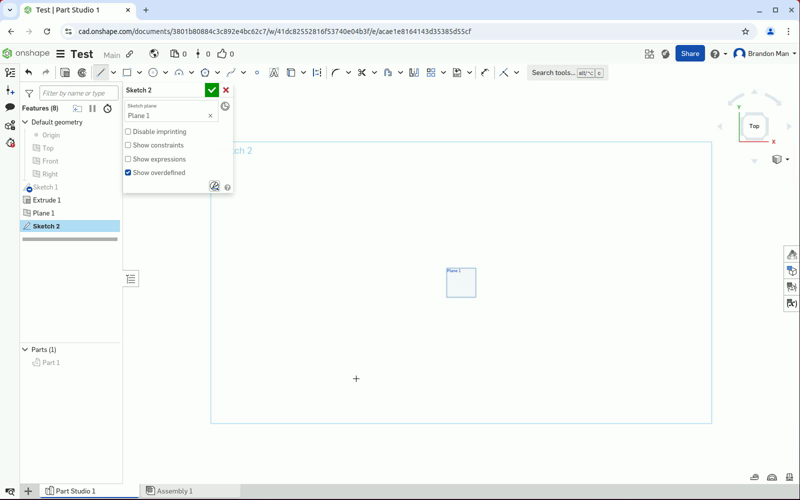
click(356, 378)
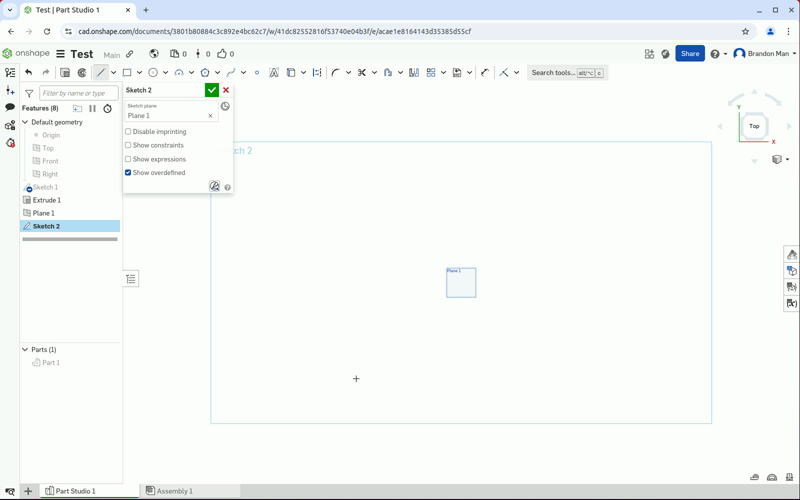
key_up(shift)
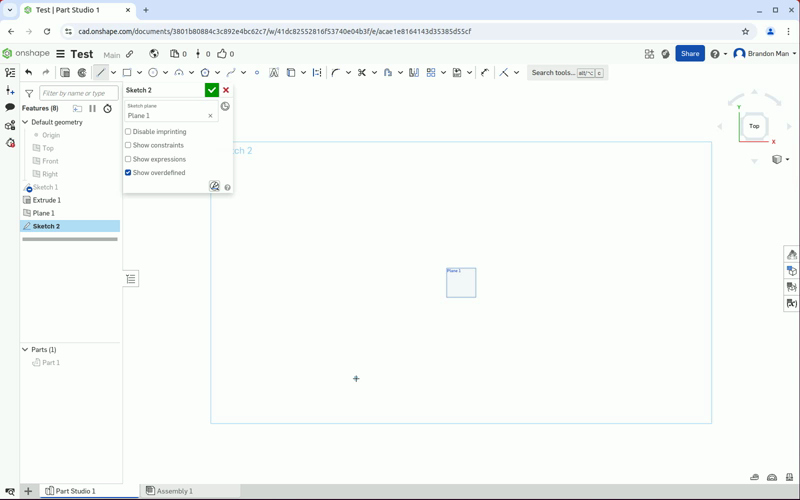
key_down(shift)
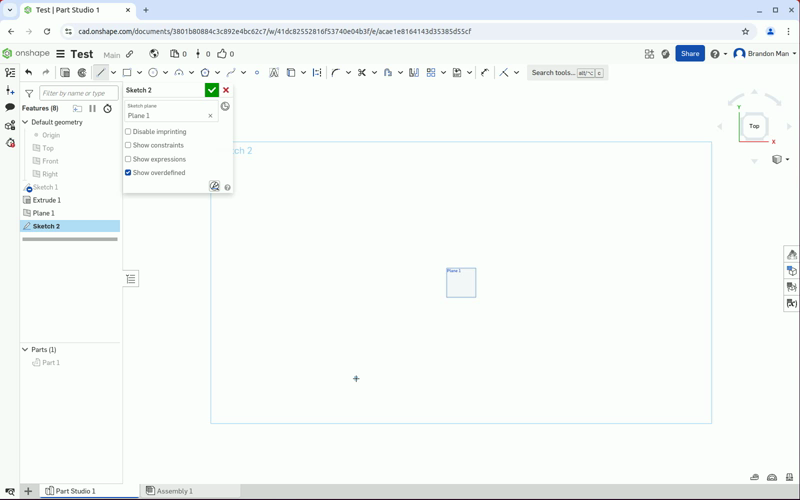
mouse_move(563, 378)
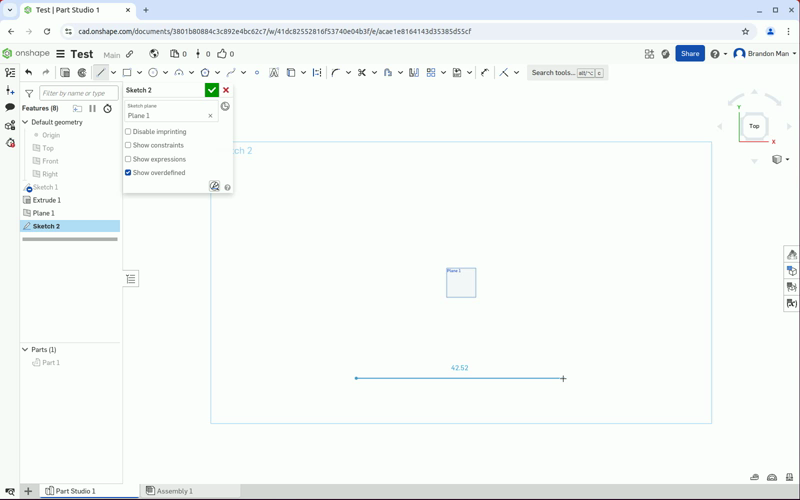
click(563, 378)
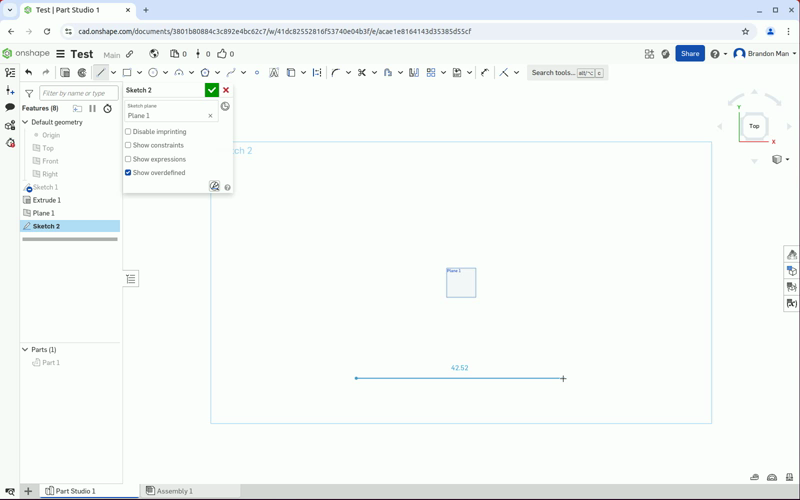
key_up(shift)
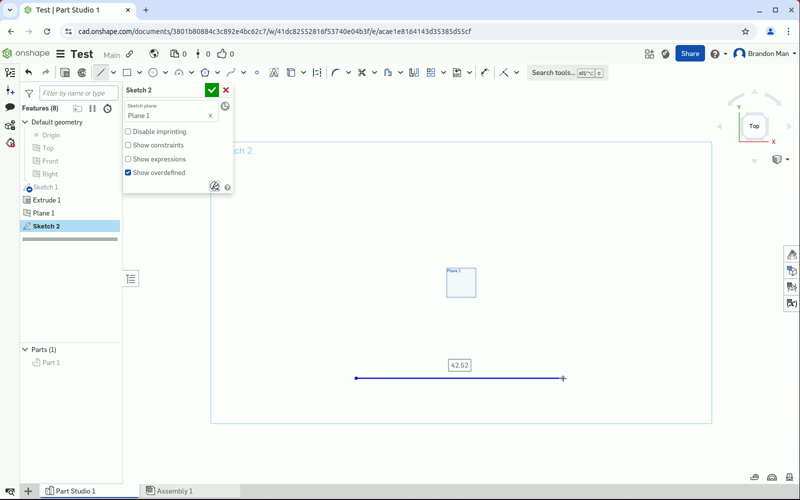
key_down(shift)
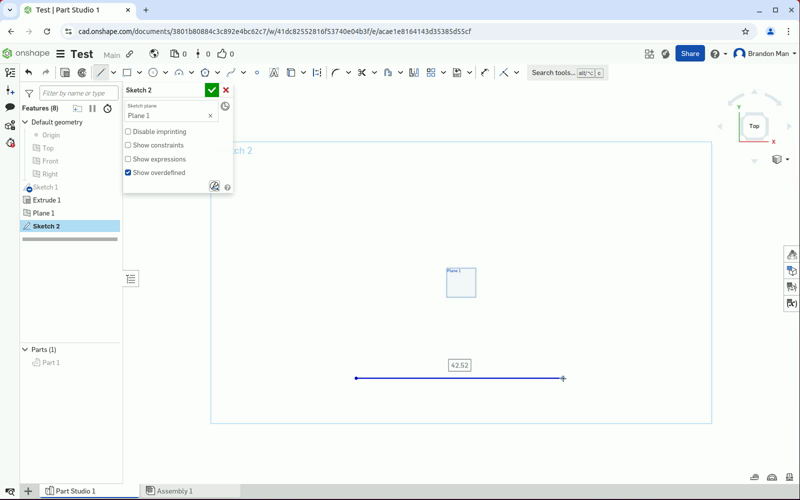
mouse_move(563, 188)
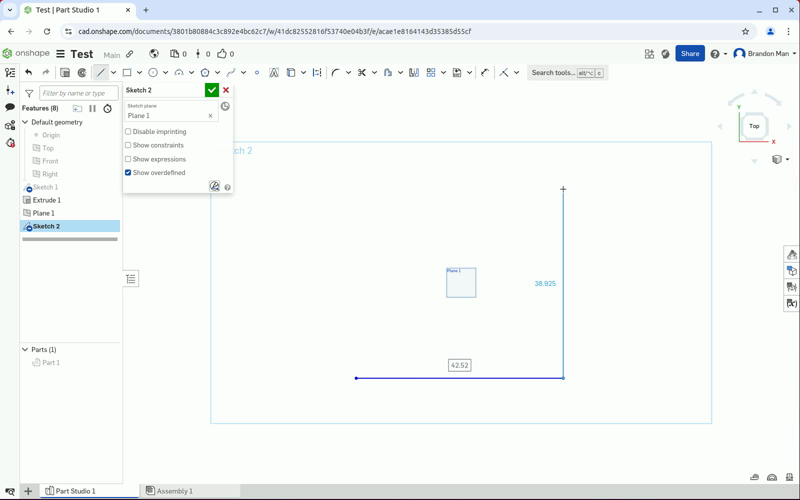
click(563, 188)
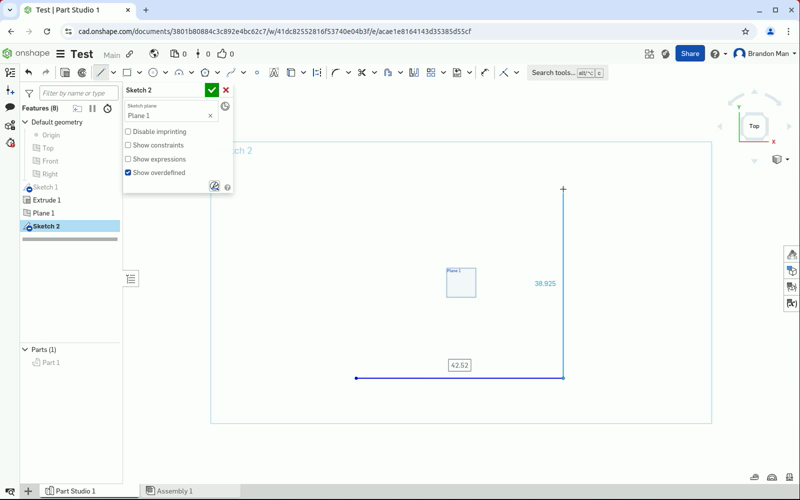
key_up(shift)
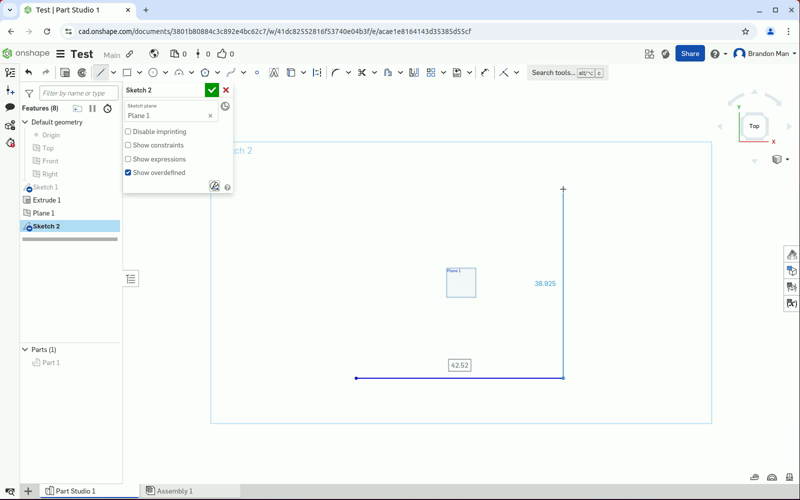
key_down(shift)
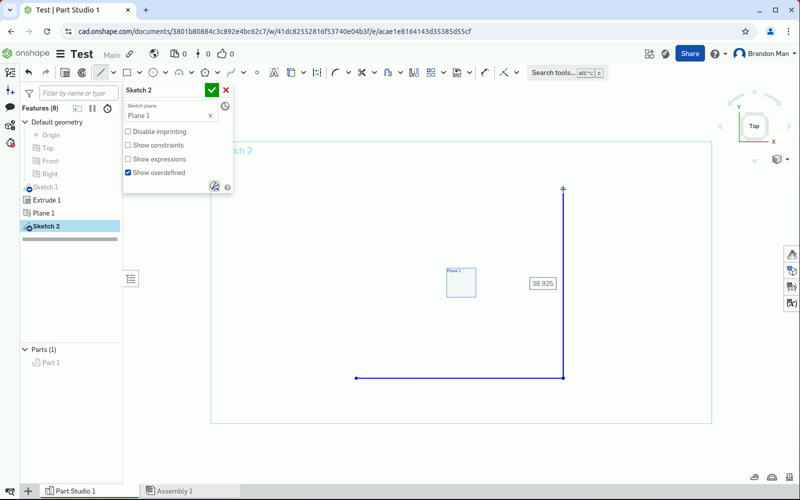
mouse_move(356, 188)
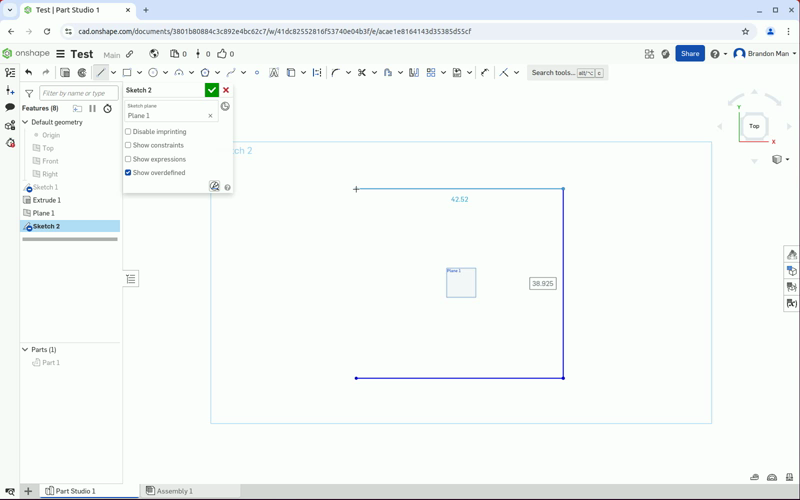
click(356, 188)
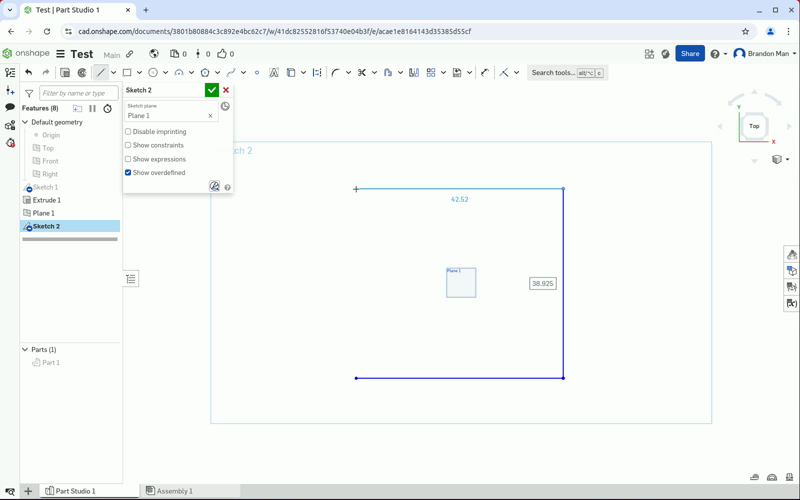
key_up(shift)
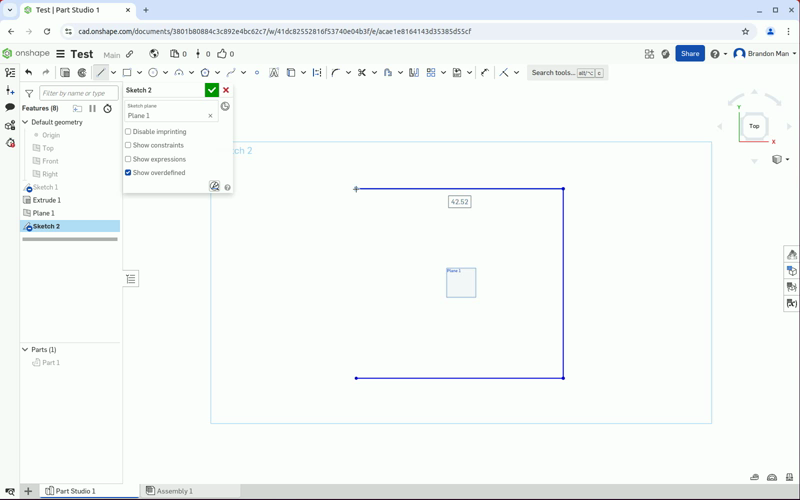
key_down(shift)
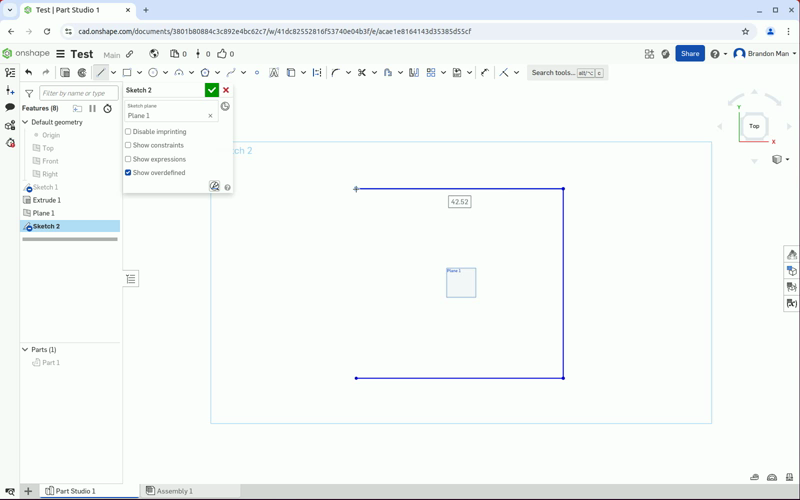
mouse_move(356, 378)
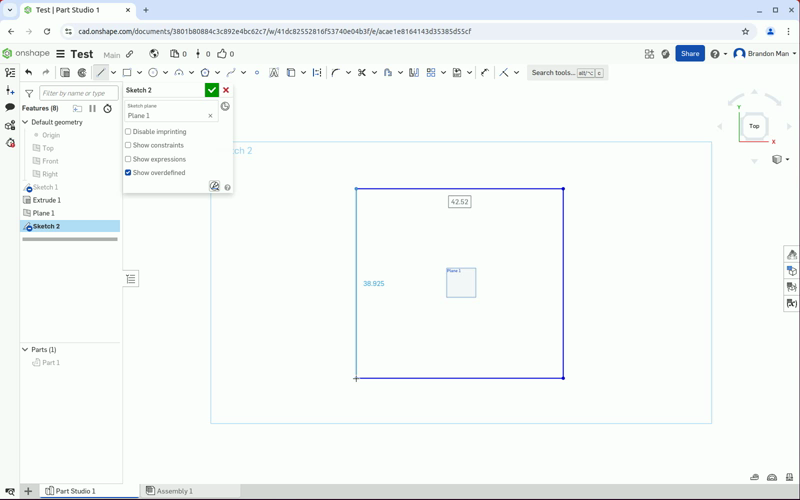
key_up(shift)
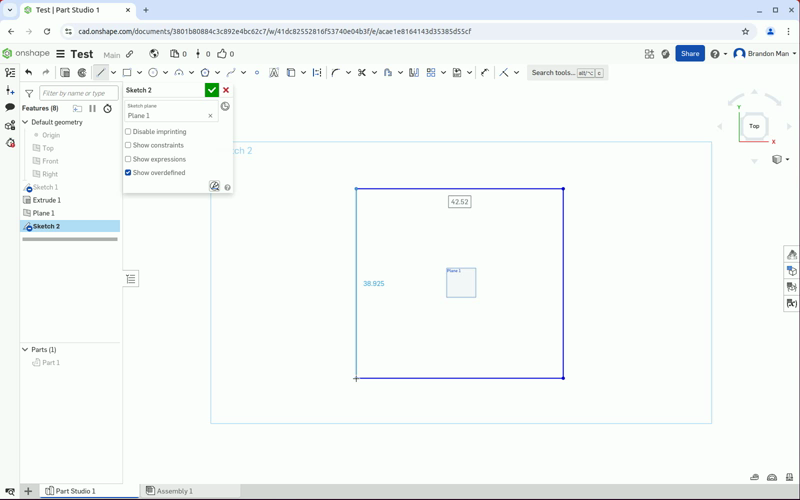
click(356, 378)
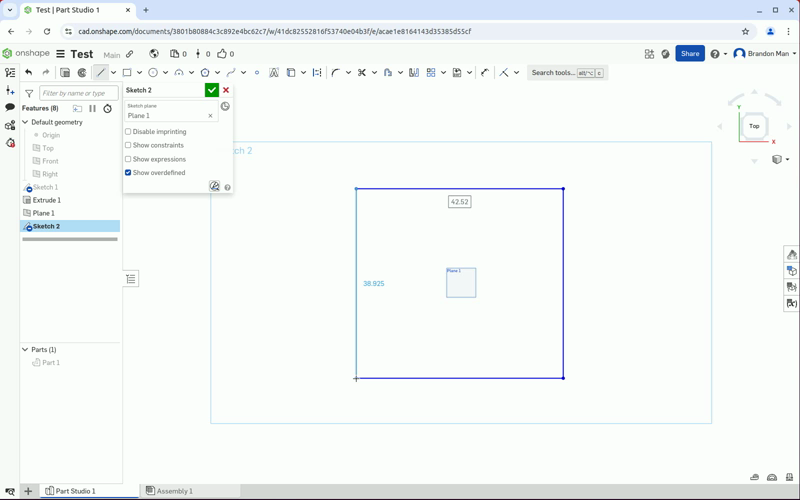
key(esc)
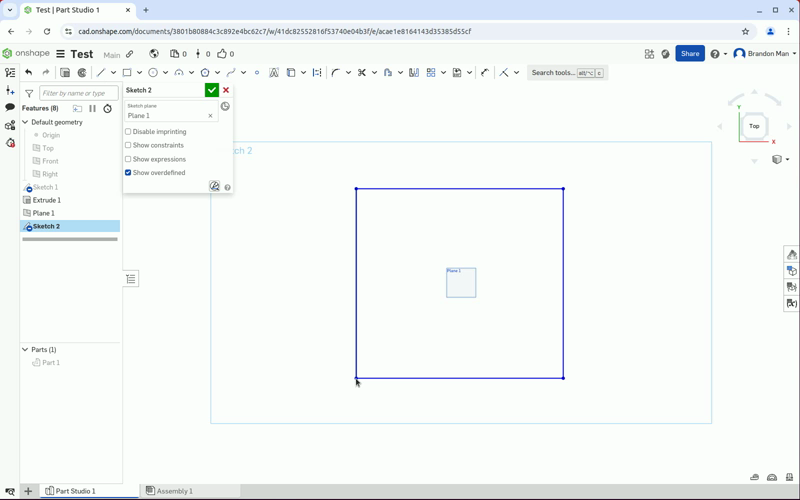
key(l)
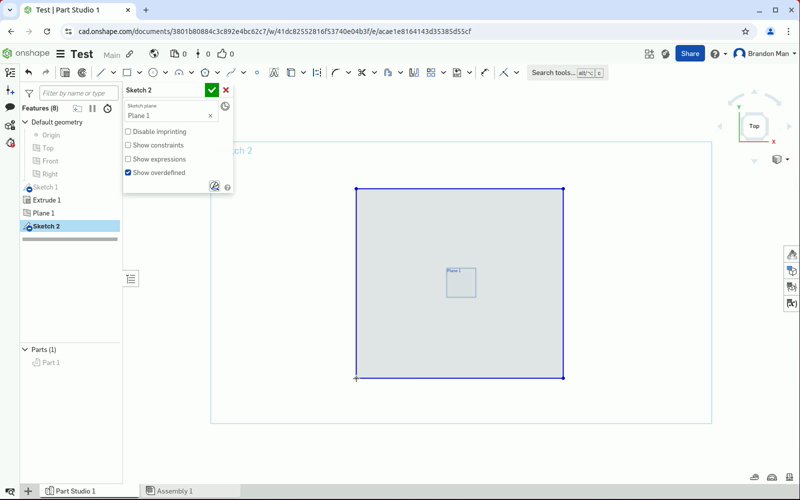
key_down(shift)
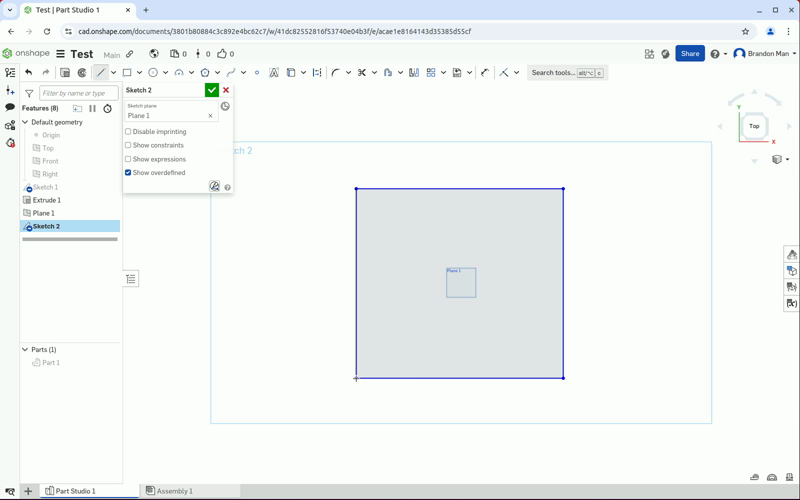
mouse_move(365, 369)
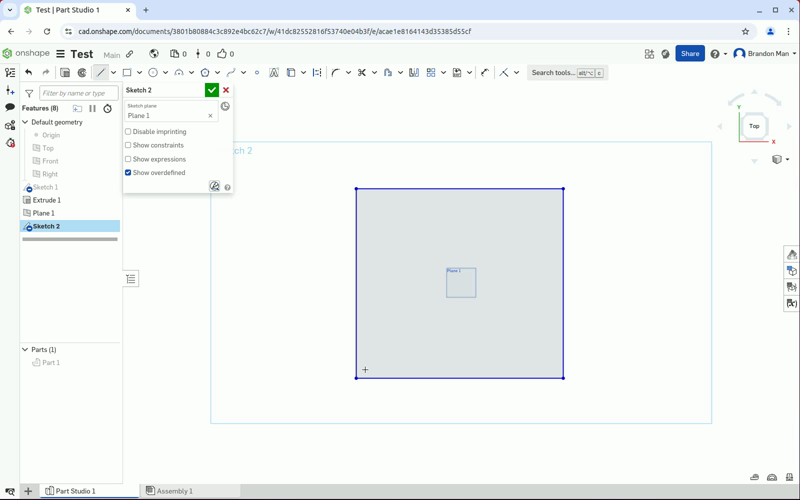
click(365, 369)
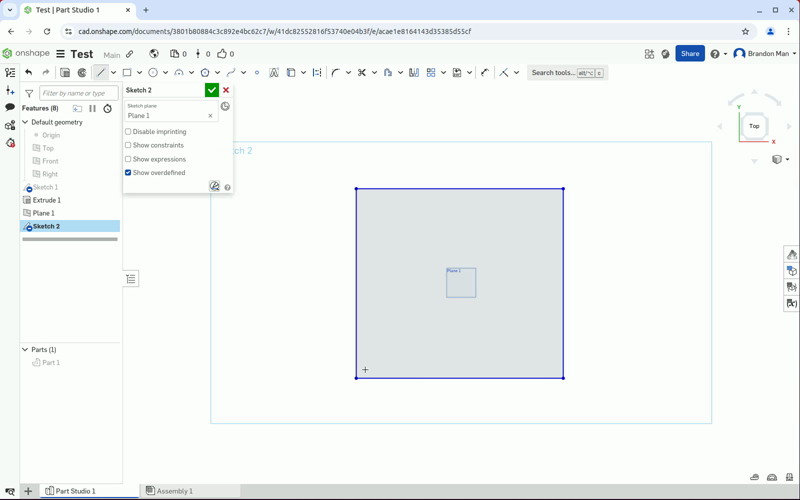
key_up(shift)
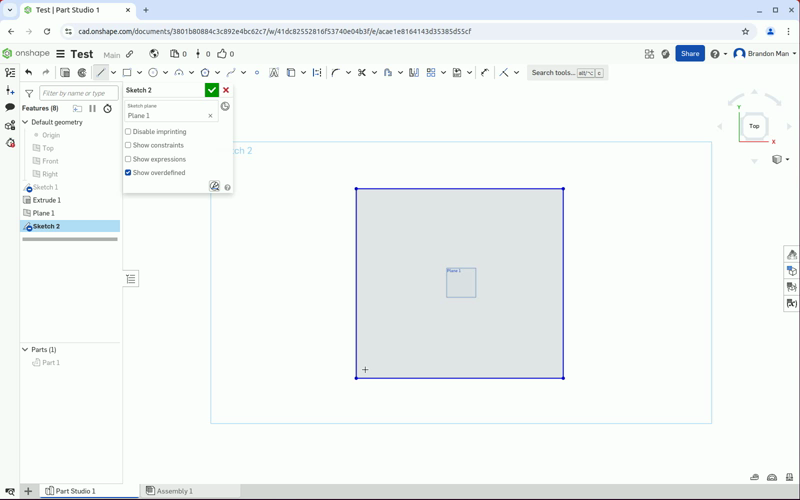
key_down(shift)
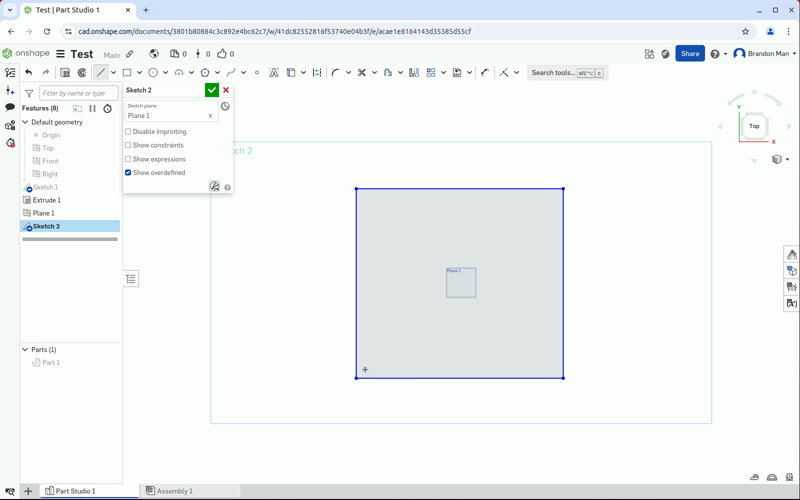
mouse_move(554, 369)
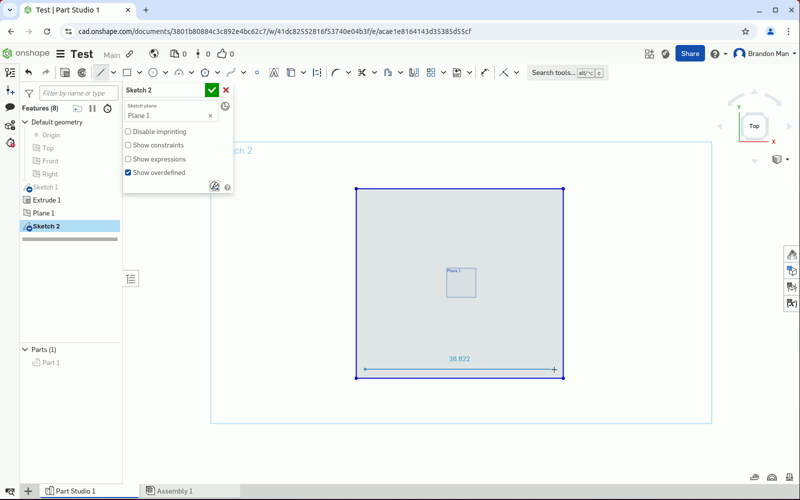
click(554, 369)
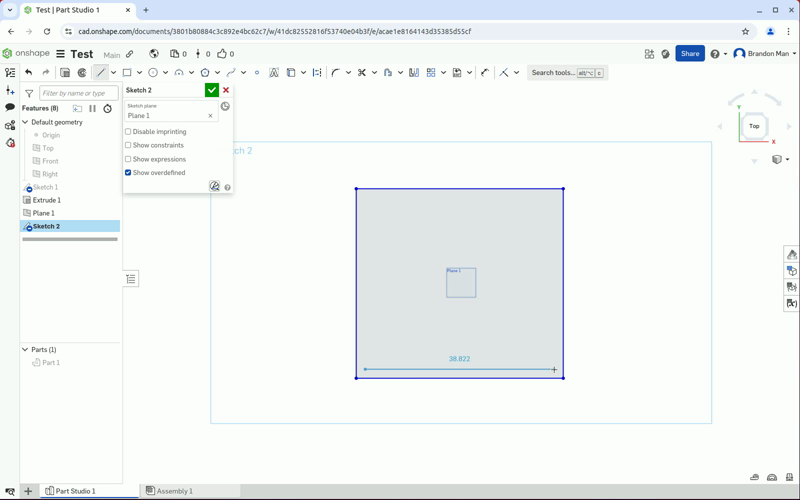
key_up(shift)
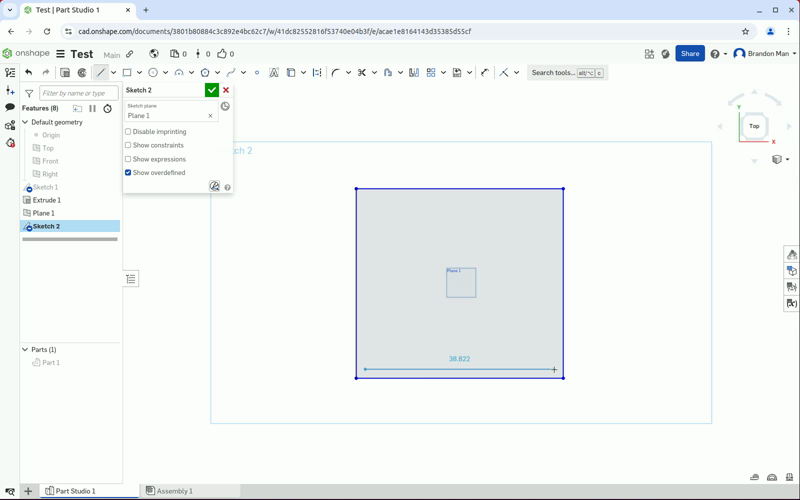
key_down(shift)
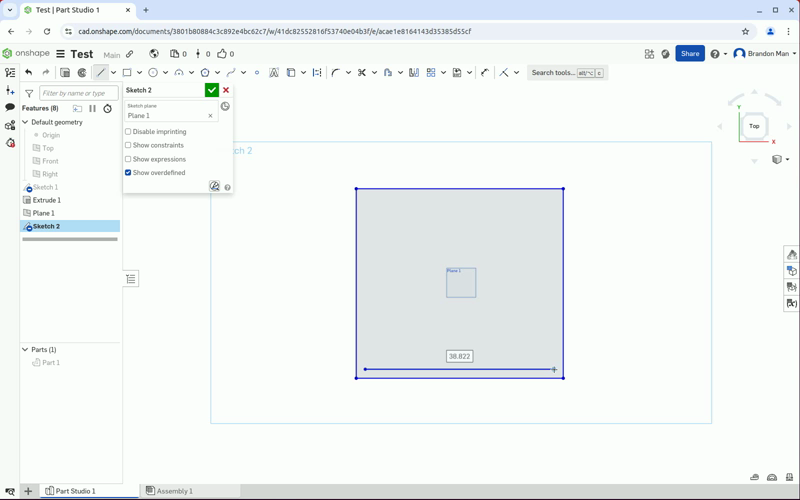
mouse_move(554, 197)
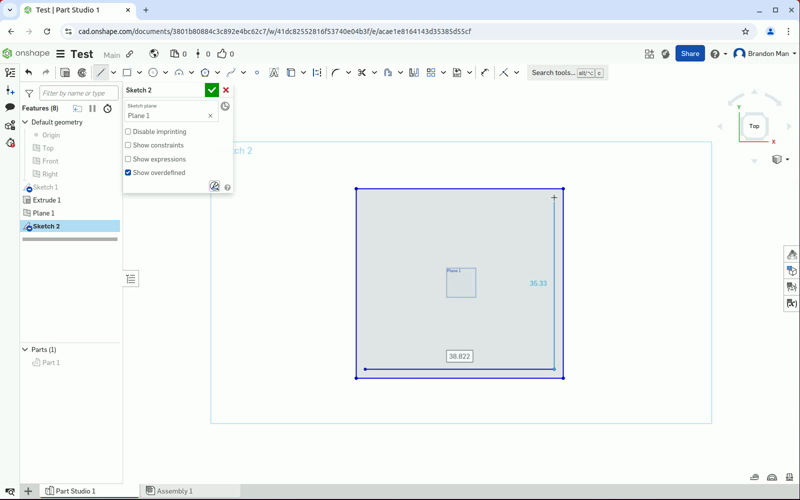
click(554, 197)
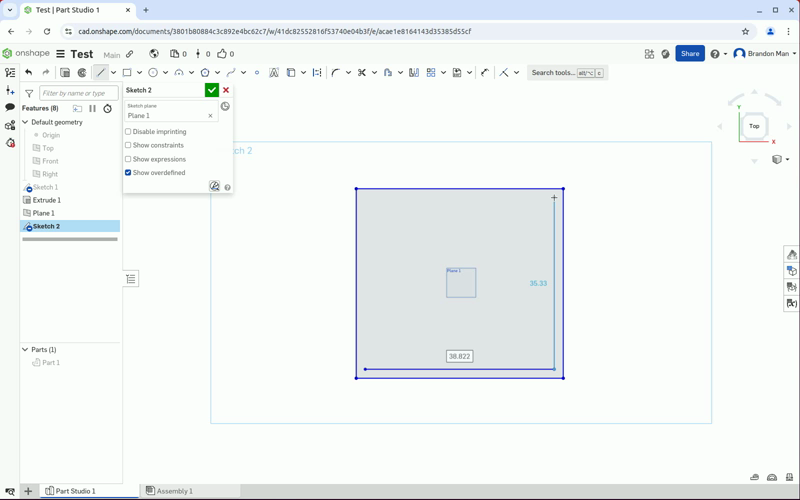
key_up(shift)
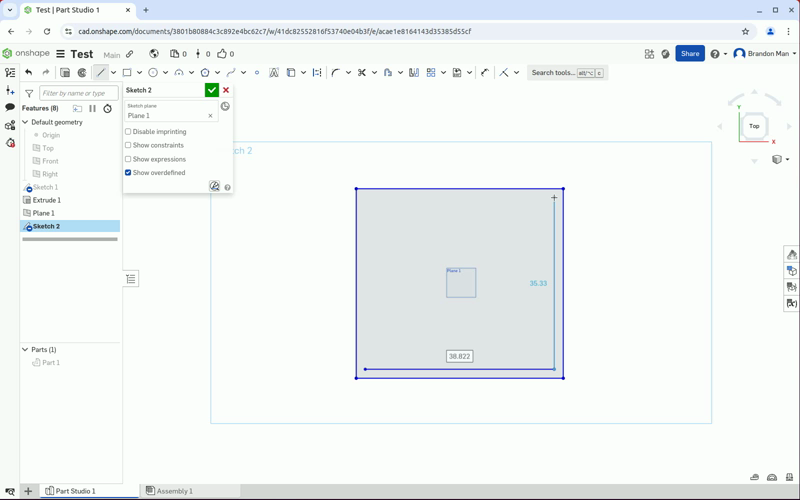
key_down(shift)
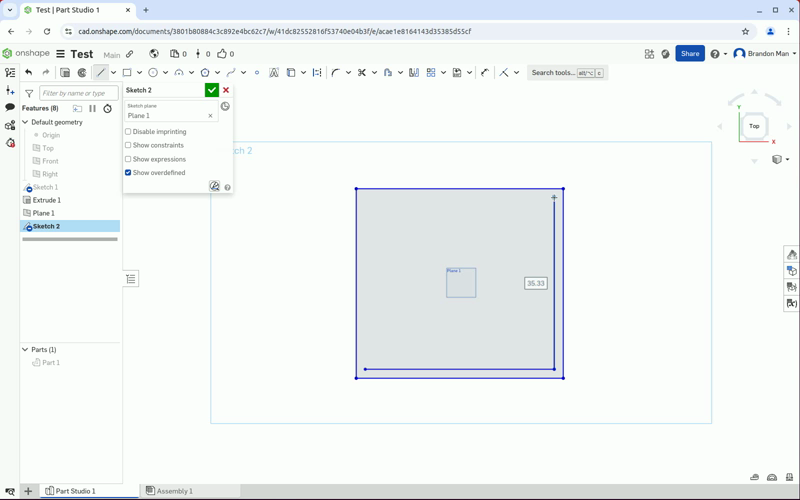
mouse_move(365, 197)
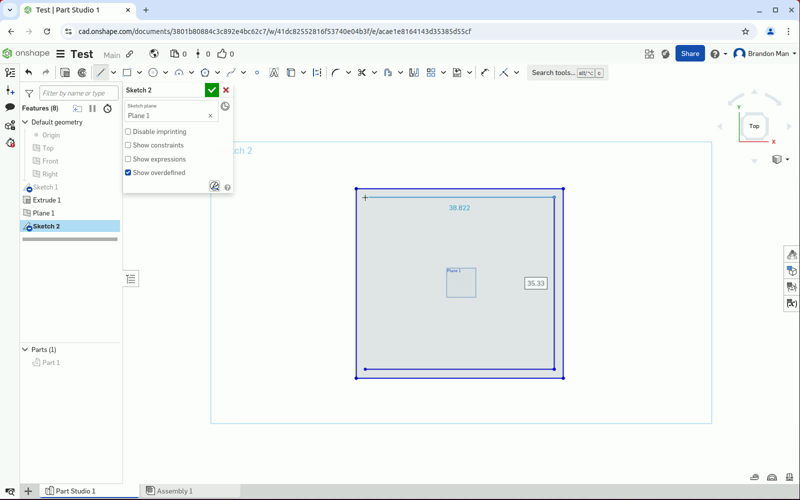
click(365, 197)
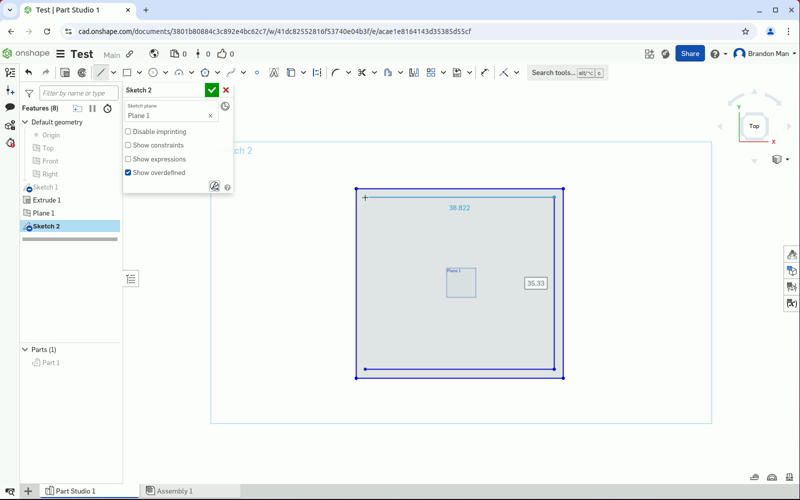
key_up(shift)
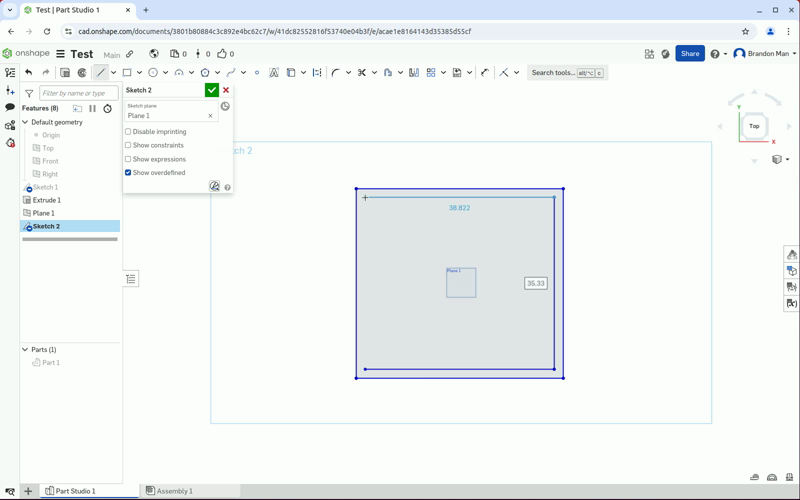
key_down(shift)
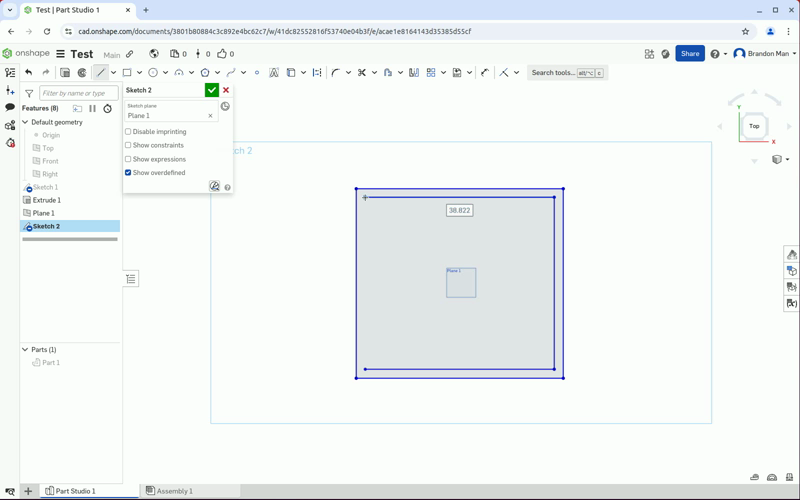
mouse_move(365, 369)
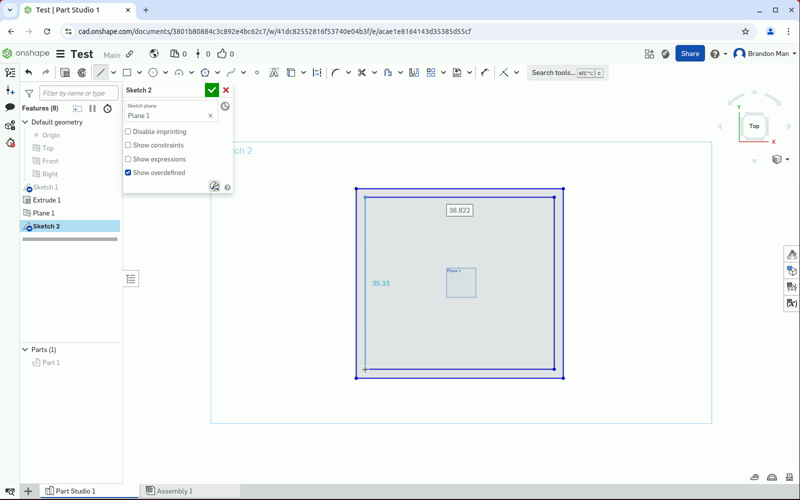
key_up(shift)
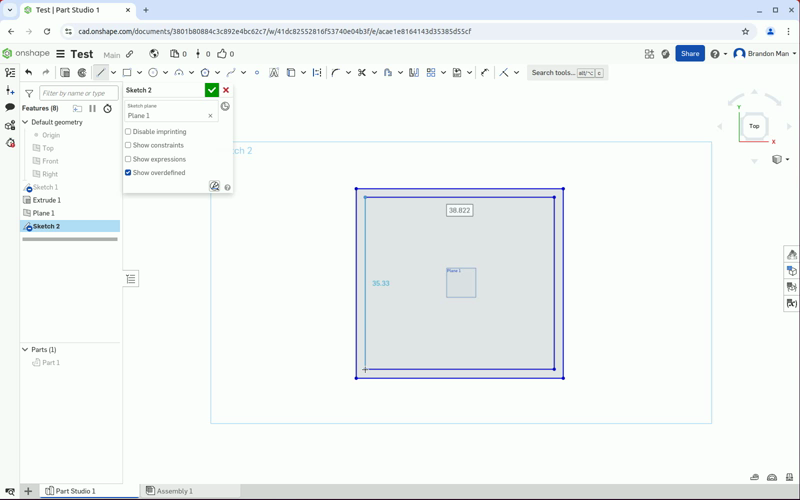
click(365, 369)
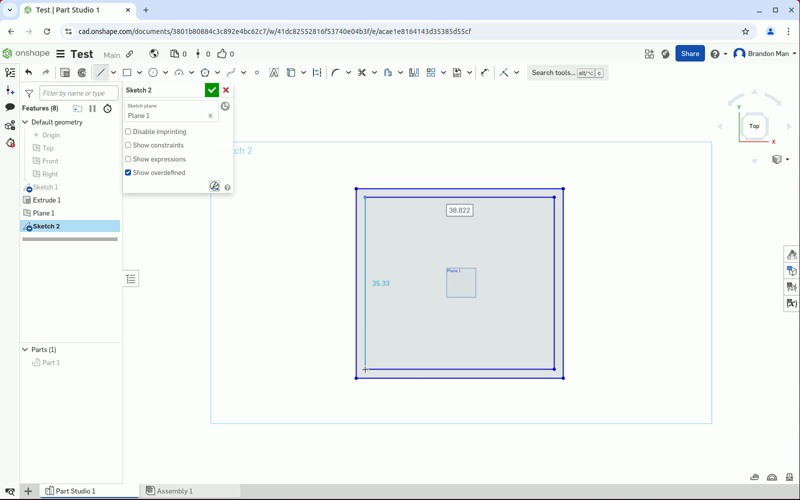
key(esc)
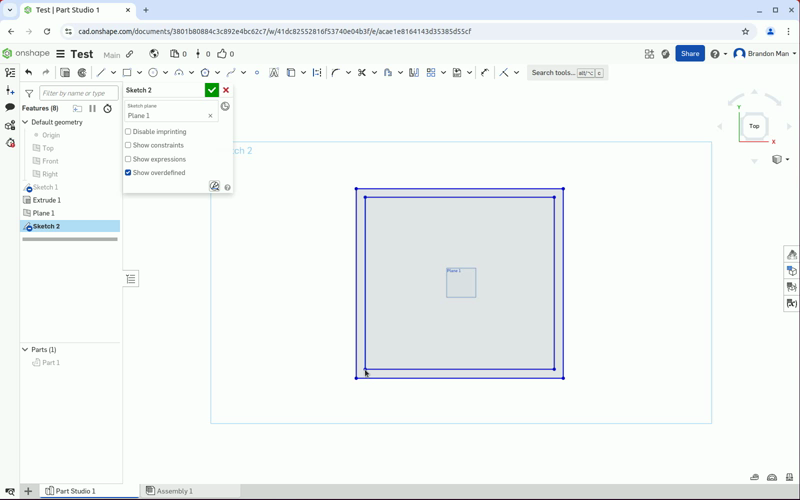
mouse_move(557, 373)
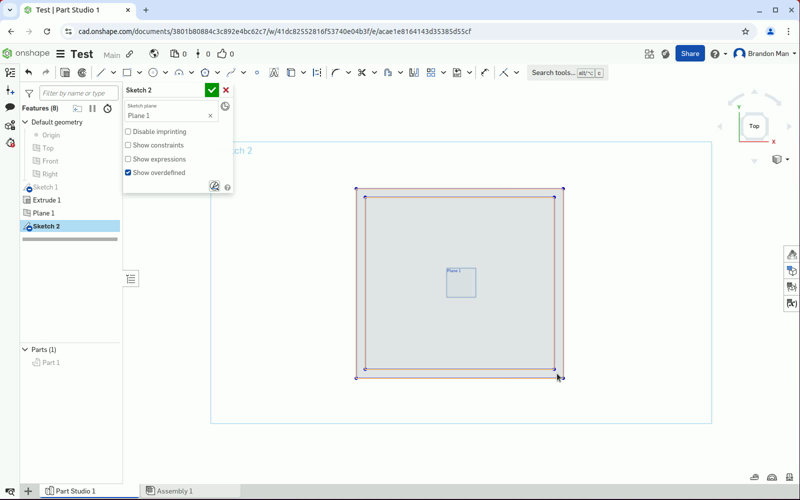
click(557, 373)
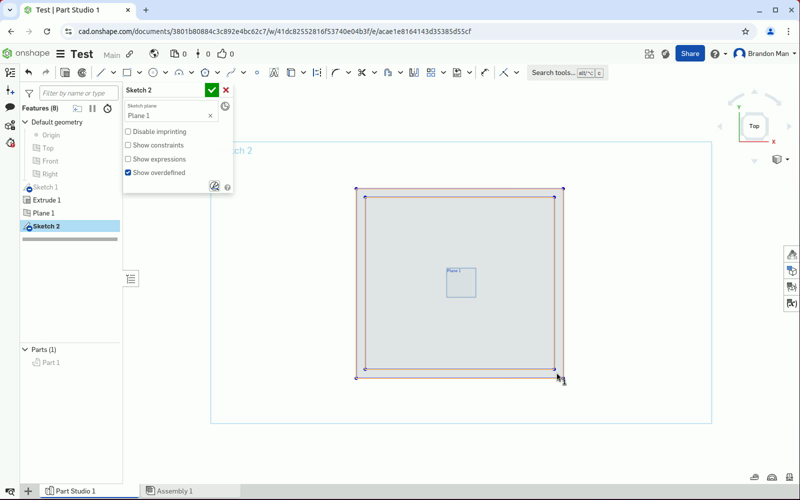
mouse_move(73, 352)
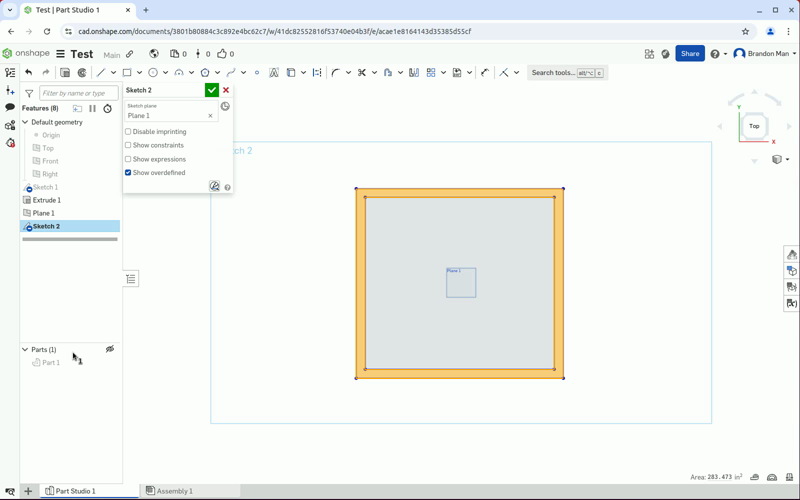
key(shift+y)
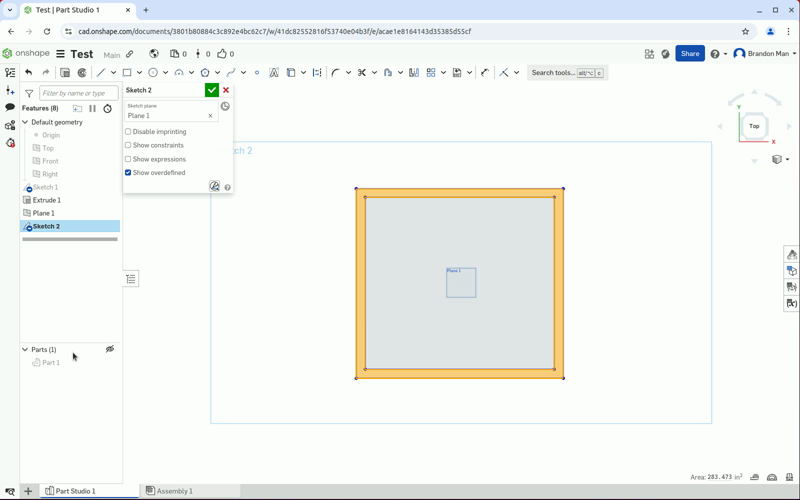
key(shift+e)
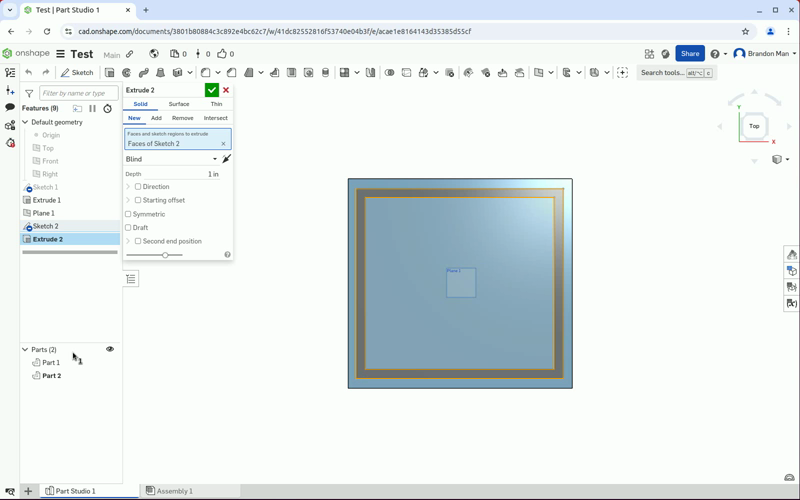
mouse_move(143, 106)
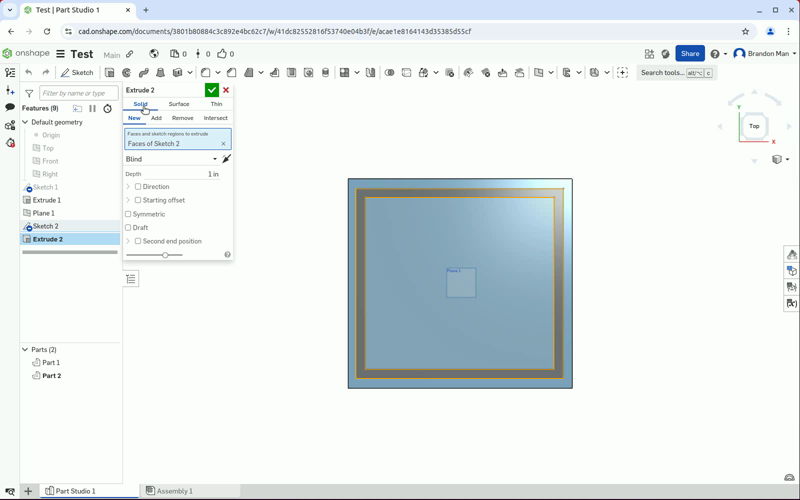
click(143, 106)
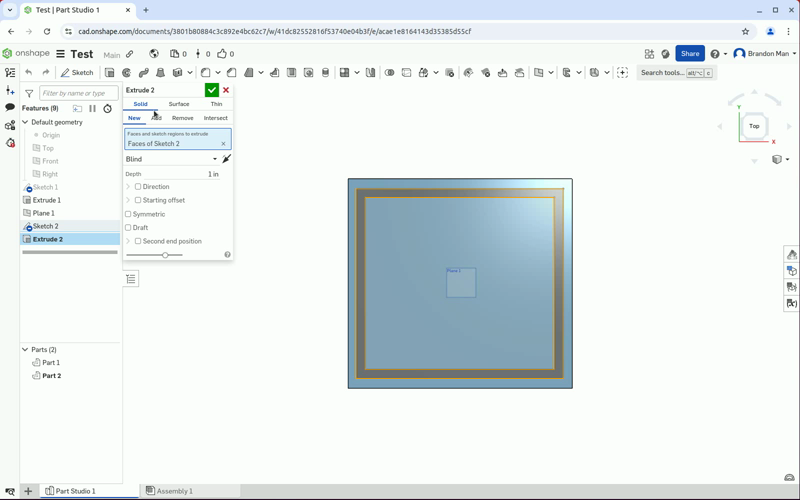
mouse_move(186, 120)
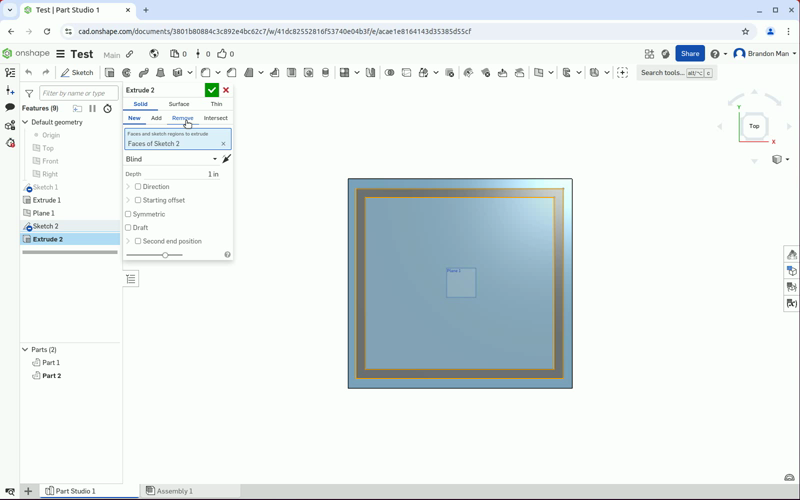
click(186, 120)
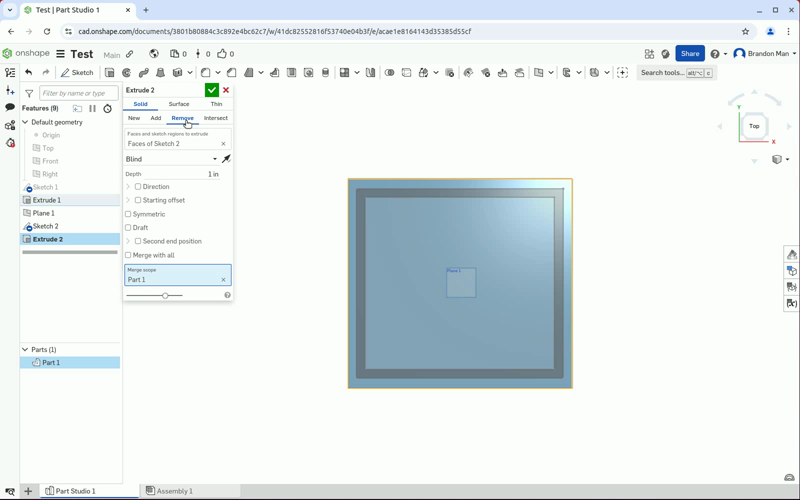
key(tab, 4)
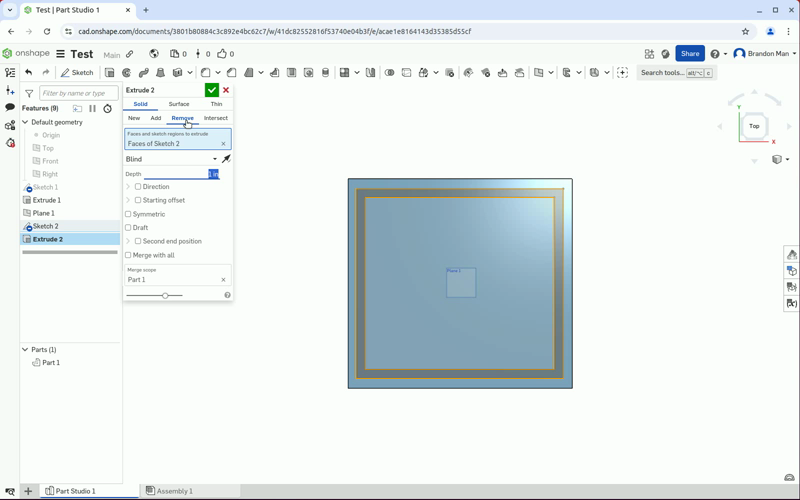
text(1.685)
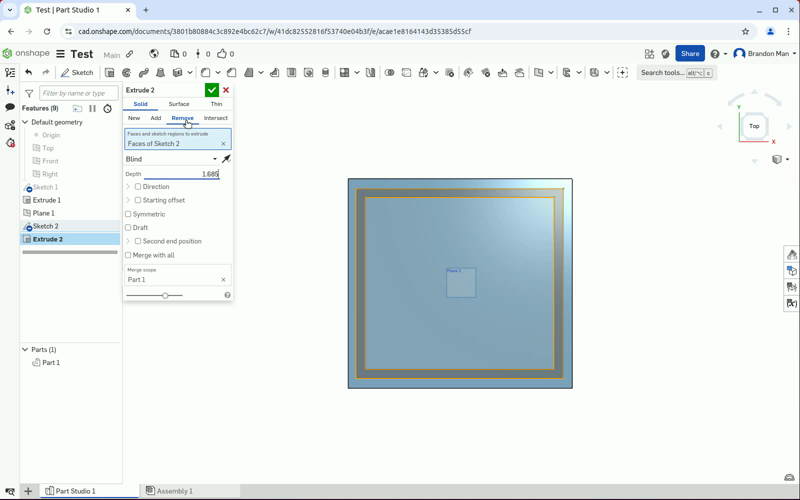
key(tab, 6)
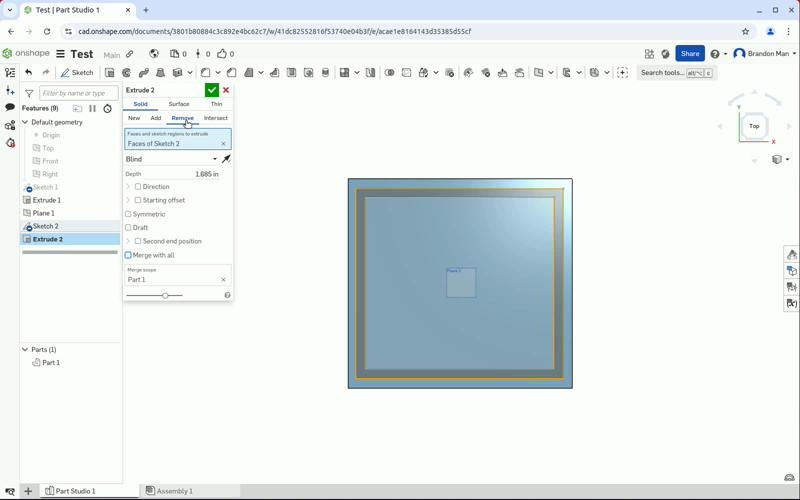
key(space)
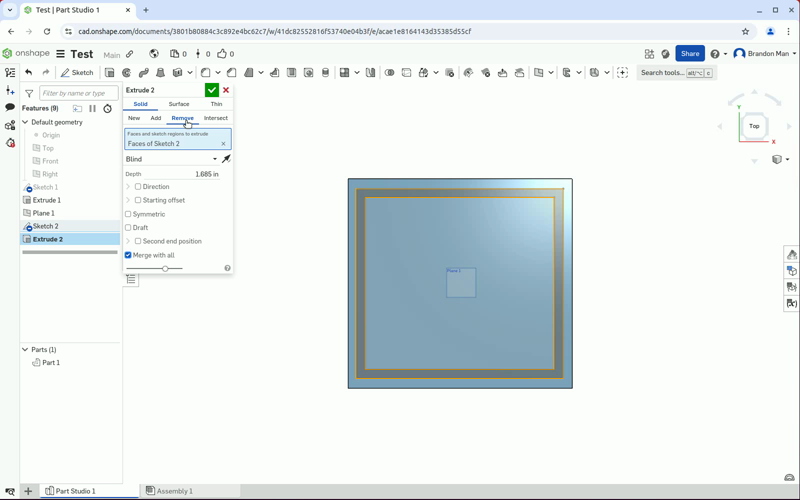
key(enter)
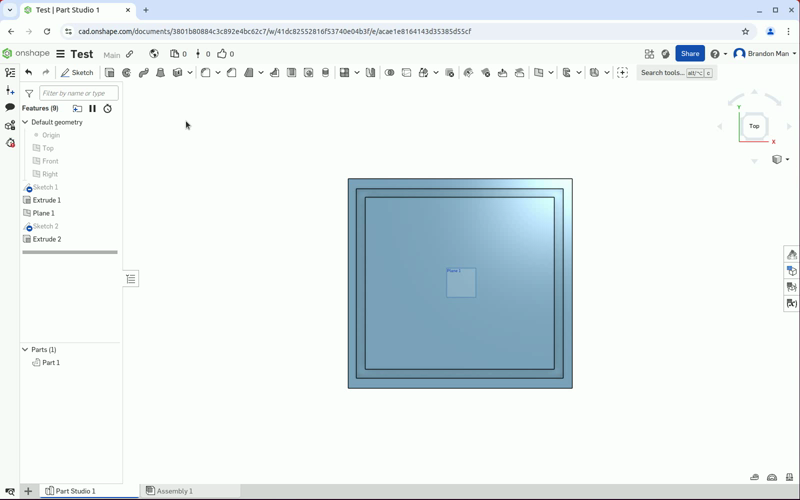
key(shift+h)
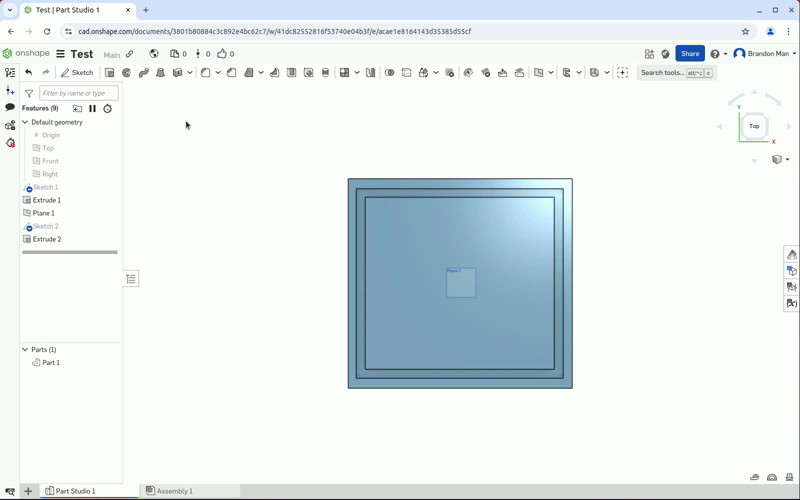
key(shift+h)
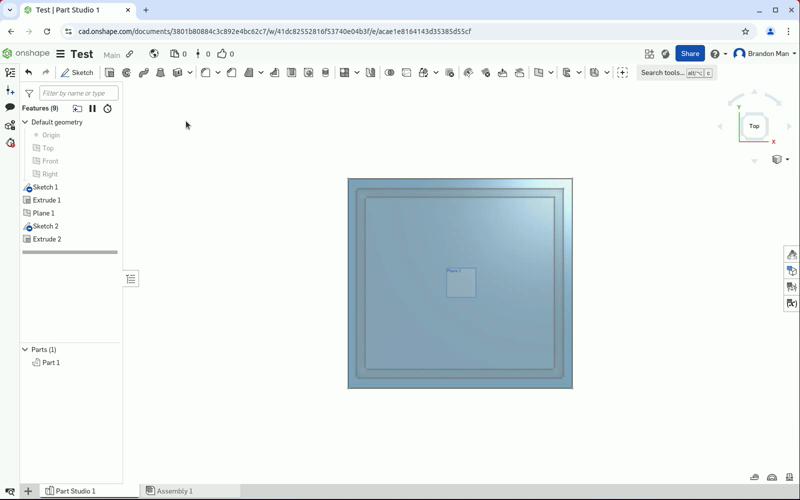
key(shift+7)
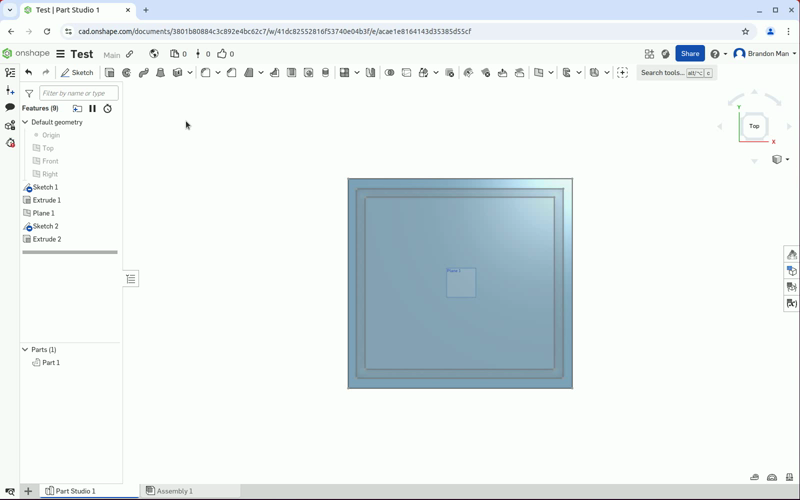
key(up, 3)
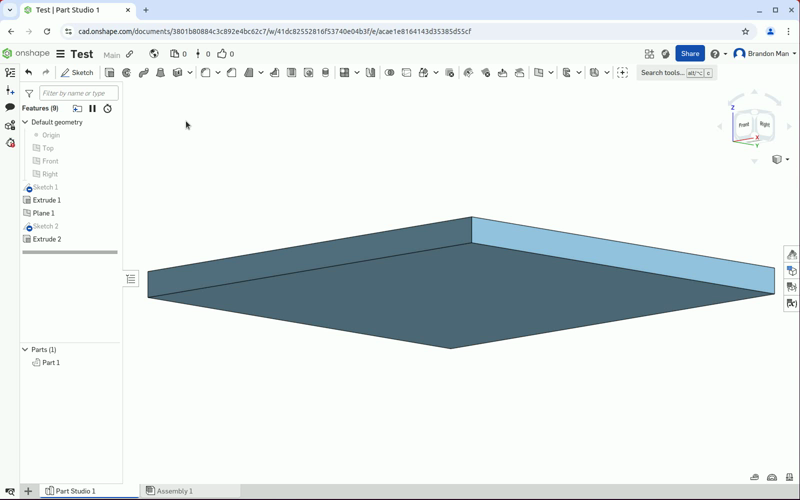
key(left, 3)
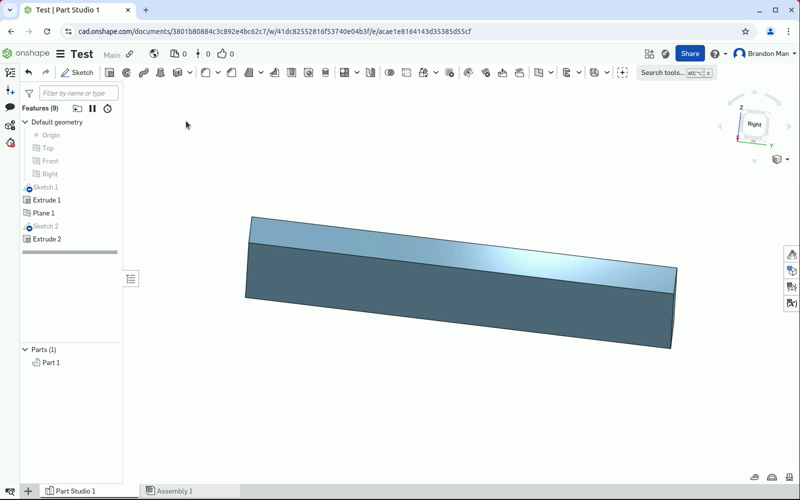
key(right, 3)
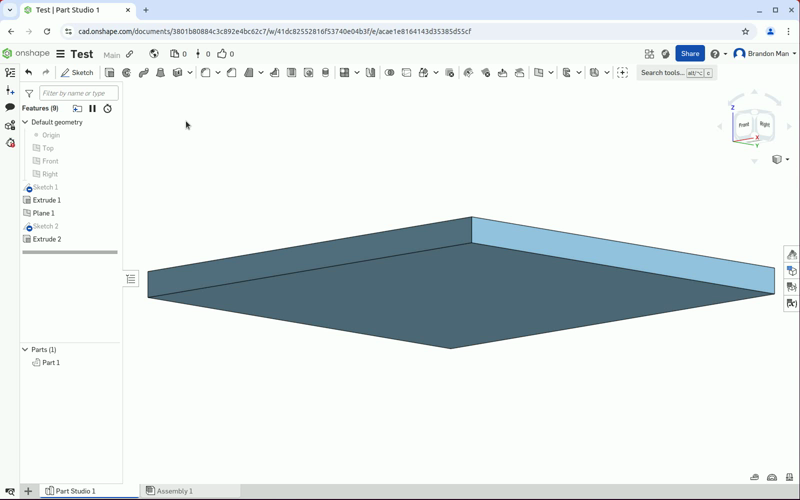
key(down, 3)
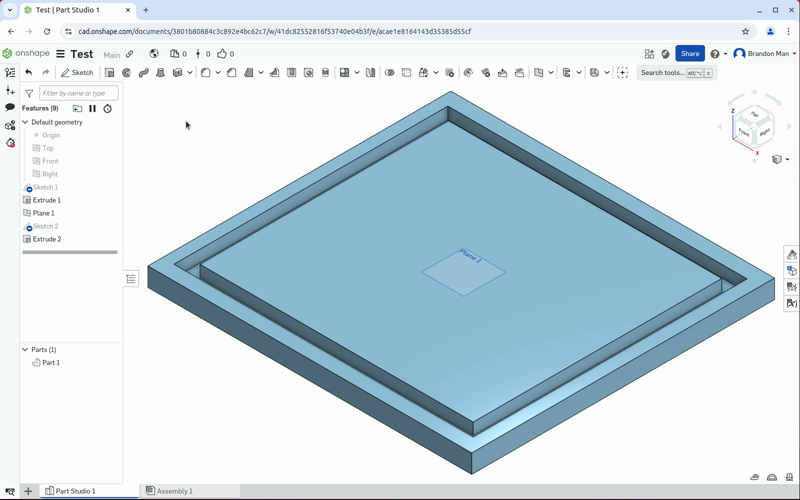
mouse_move(73, 189)
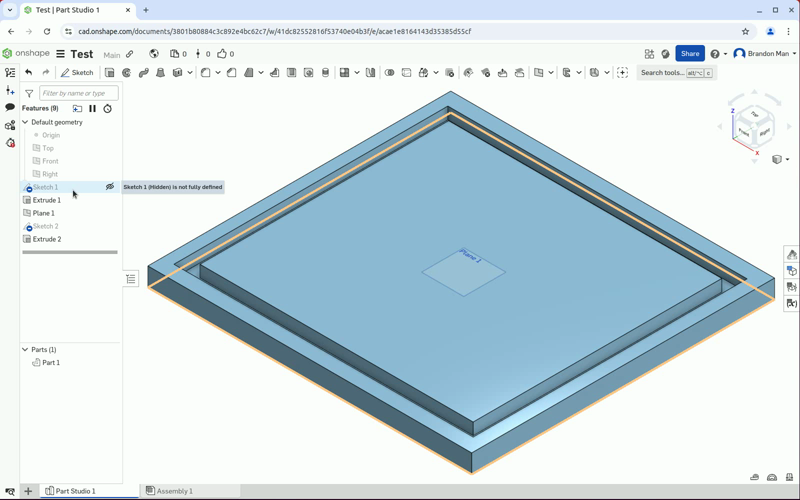
click(73, 189)